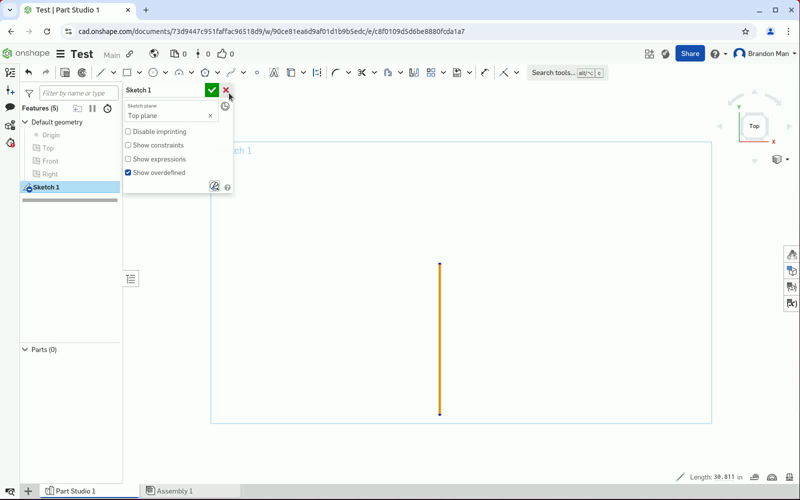
key(shift+h)
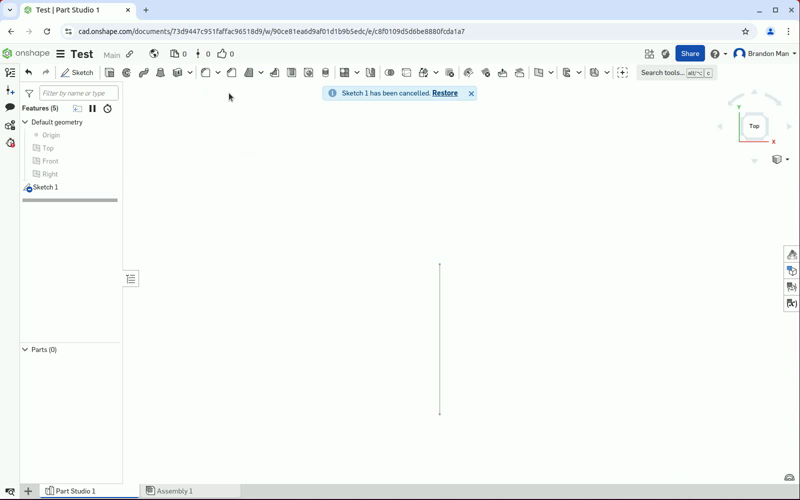
key(shift+s)
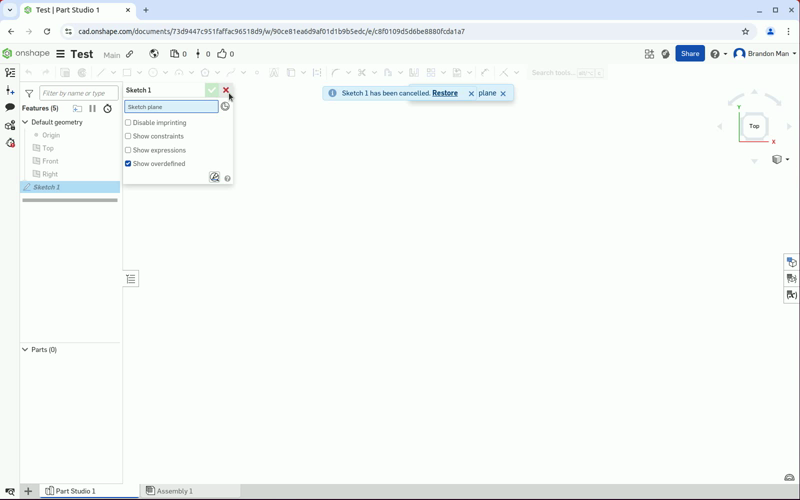
mouse_move(73, 150)
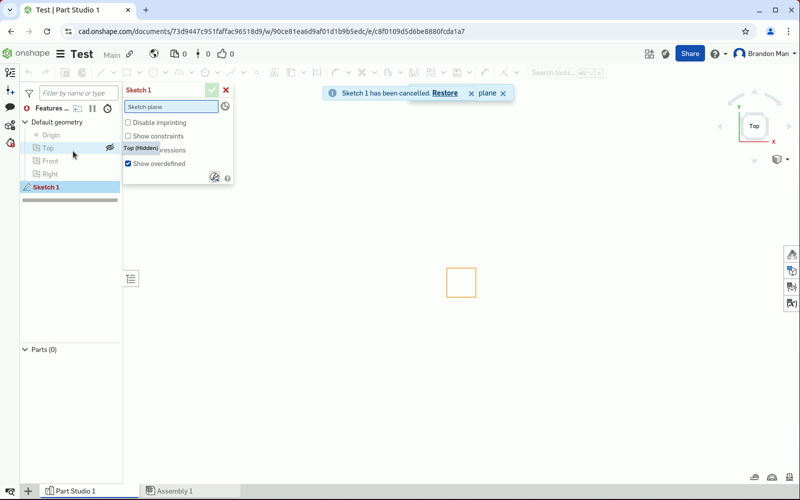
click(73, 150)
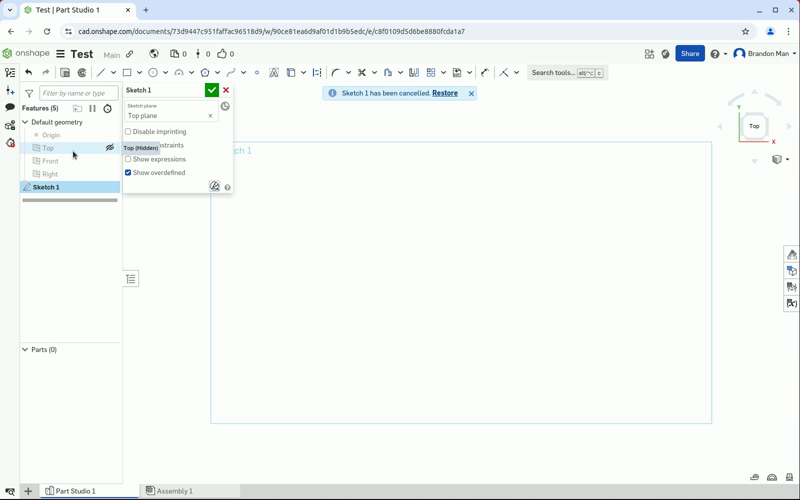
mouse_move(73, 352)
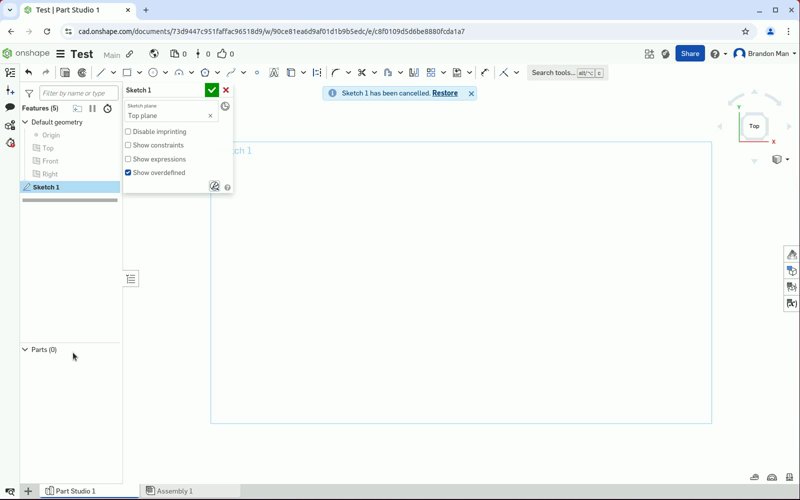
key(y)
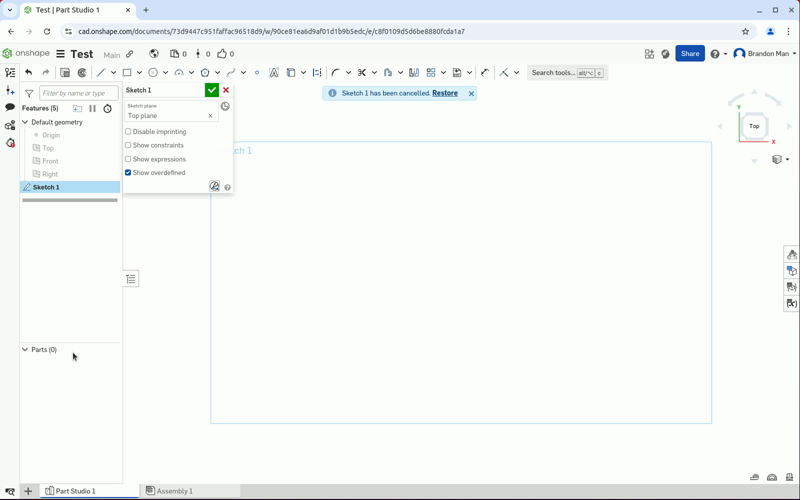
key(c)
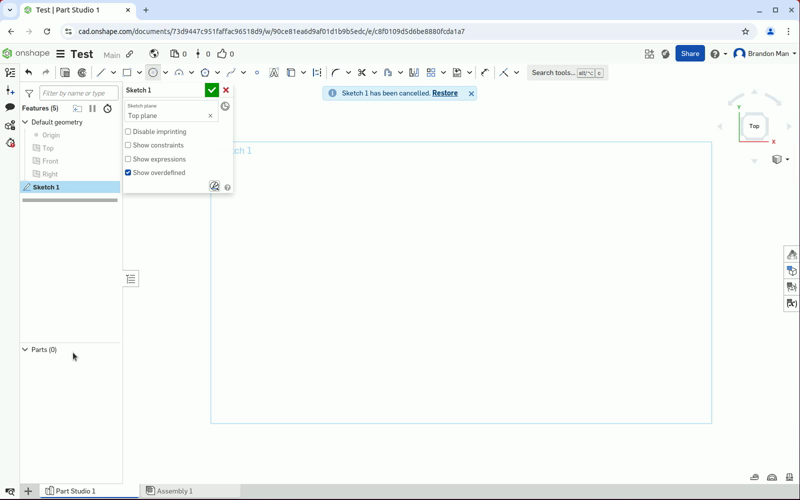
key_down(shift)
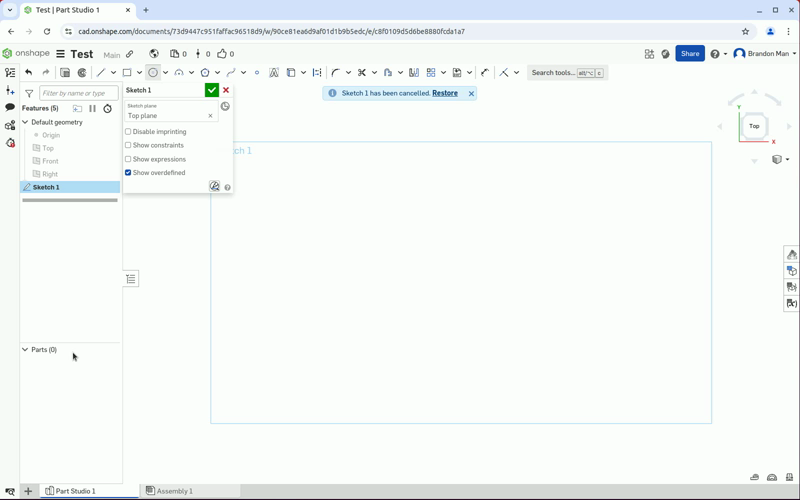
mouse_move(461, 282)
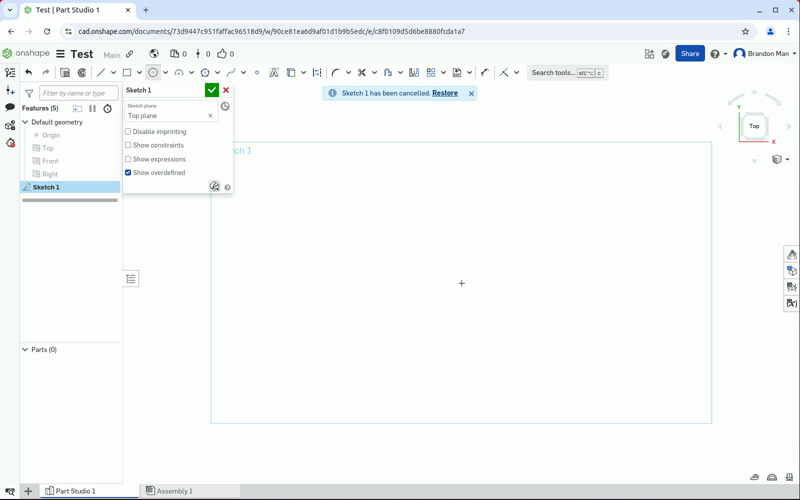
click(461, 282)
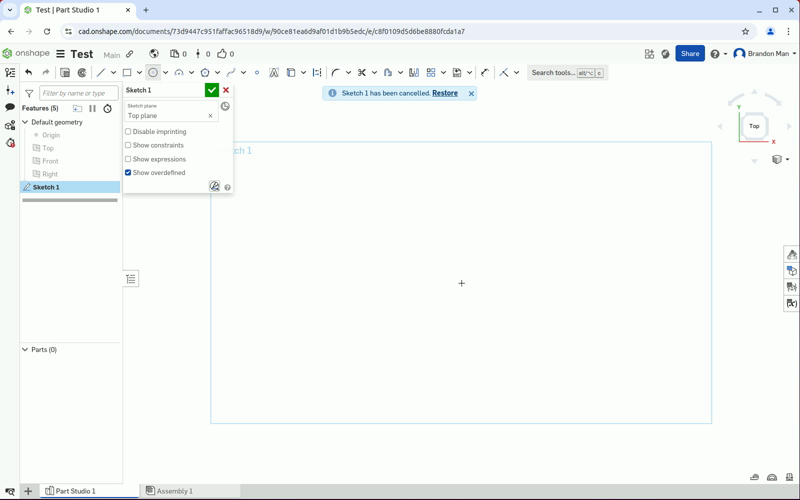
key_up(shift)
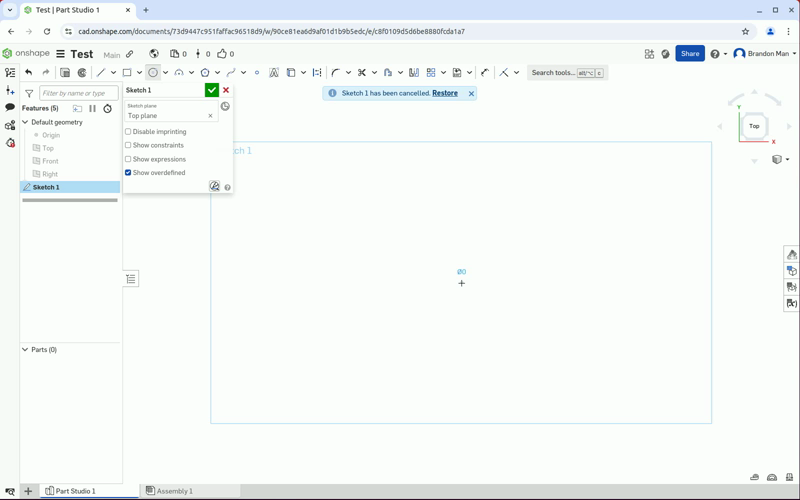
mouse_move(482, 282)
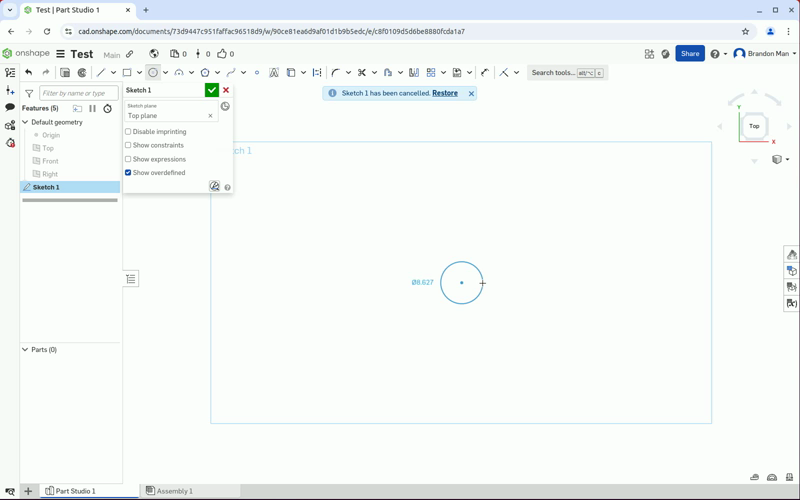
click(482, 282)
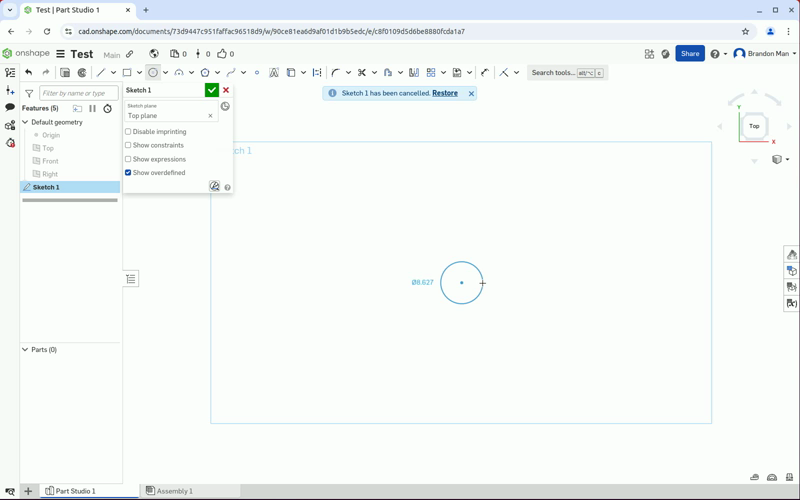
key(esc)
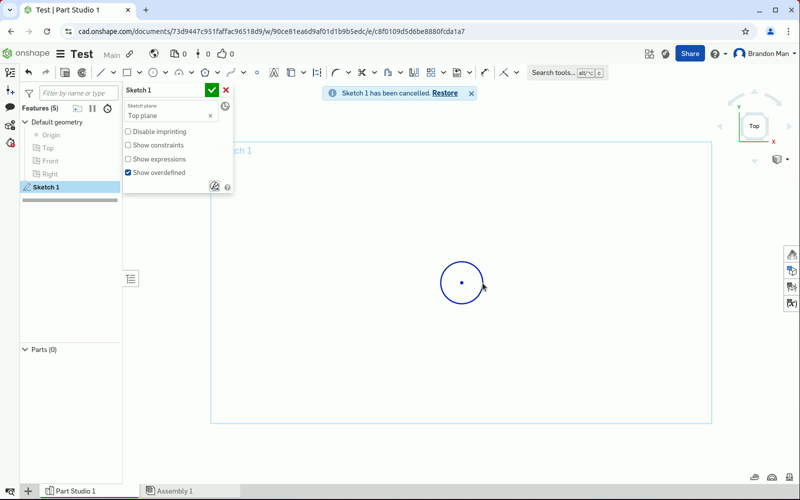
mouse_move(461, 278)
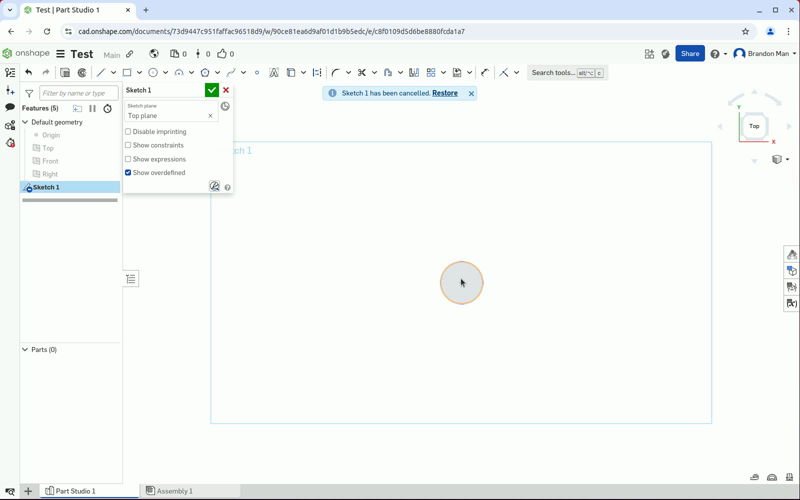
scroll(6)
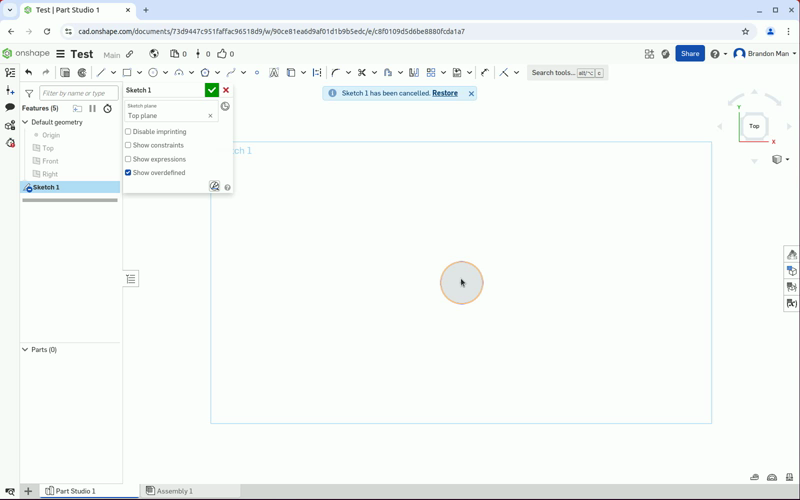
scroll(6)
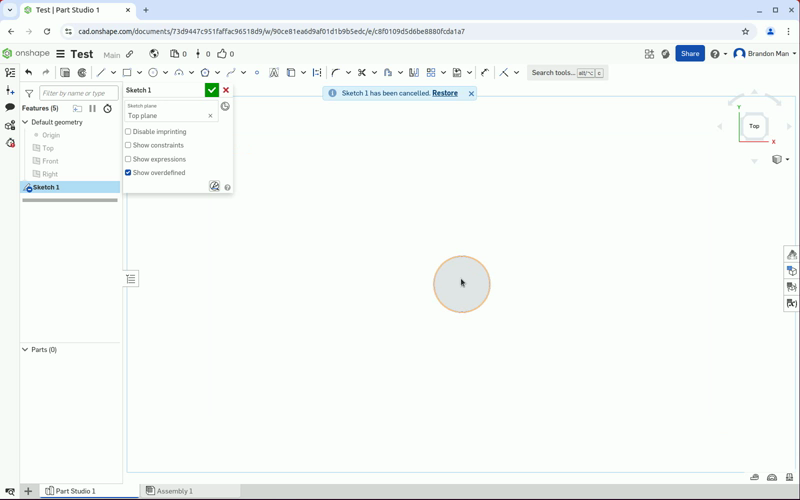
scroll(6)
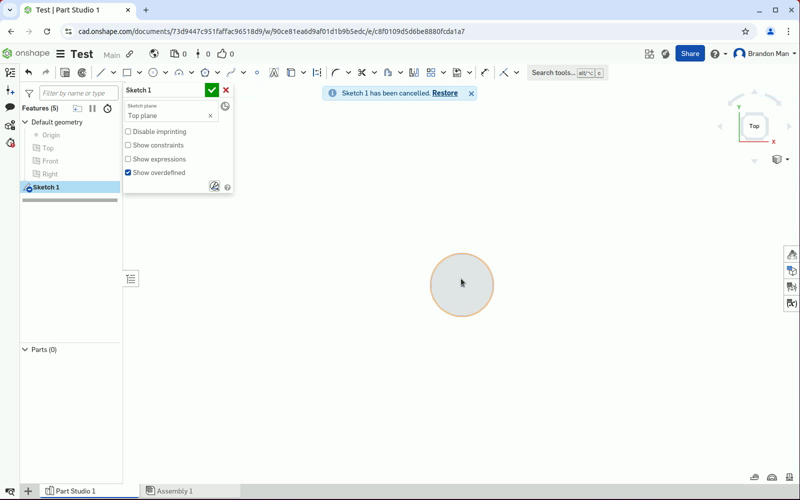
scroll(6)
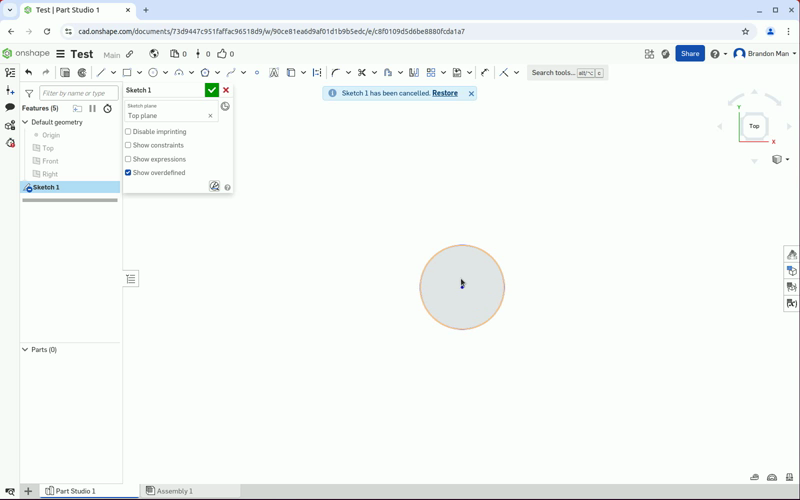
scroll(6)
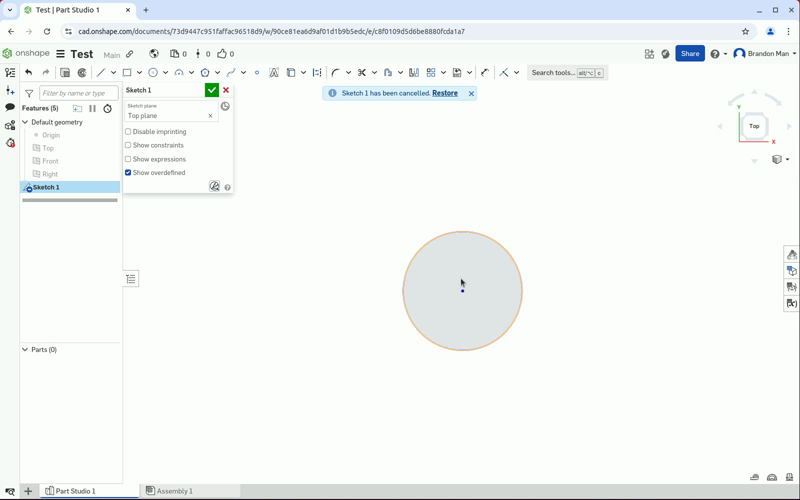
scroll(6)
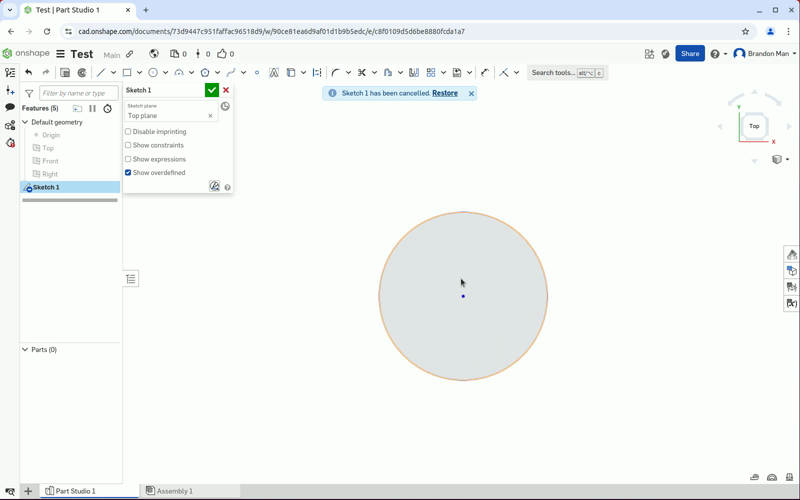
scroll(6)
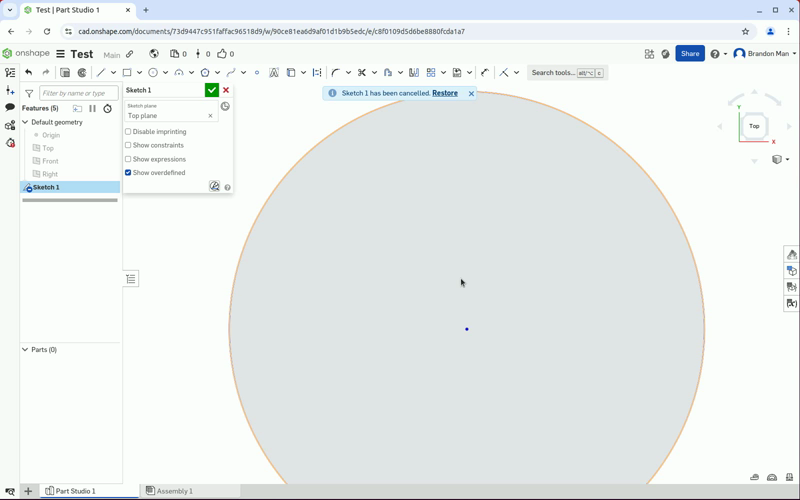
click(461, 278)
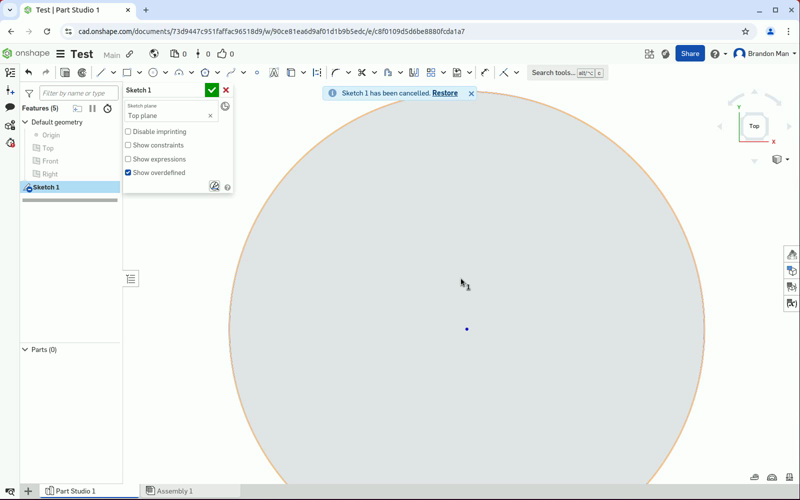
scroll(-6)
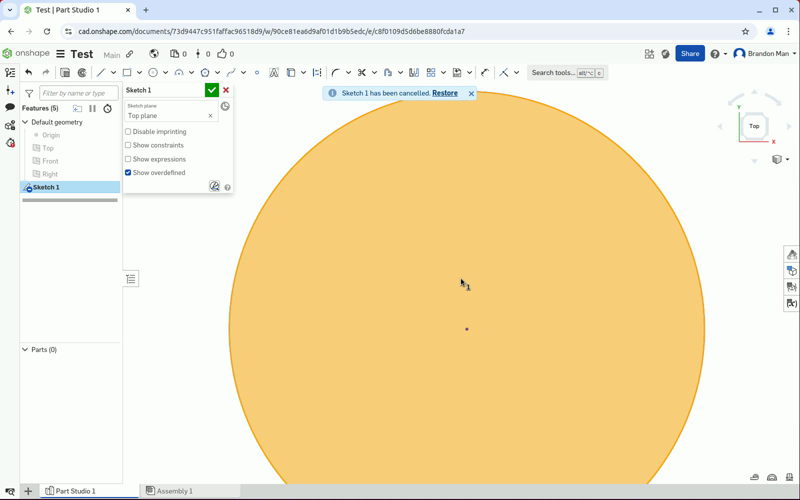
scroll(-6)
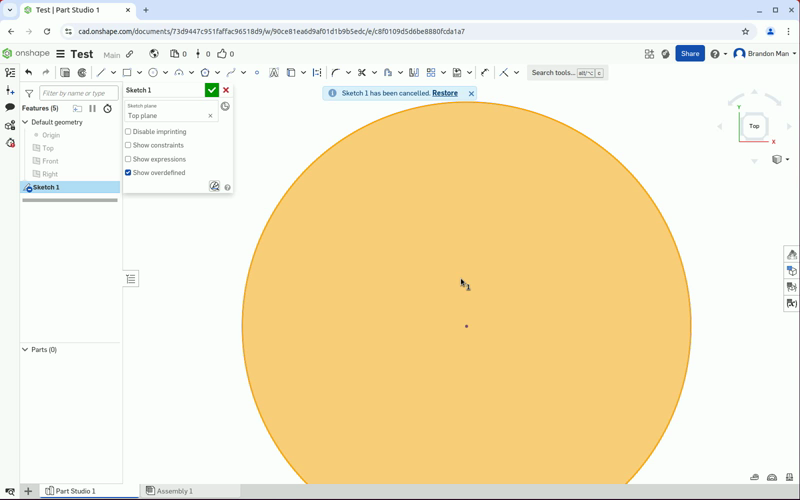
scroll(-6)
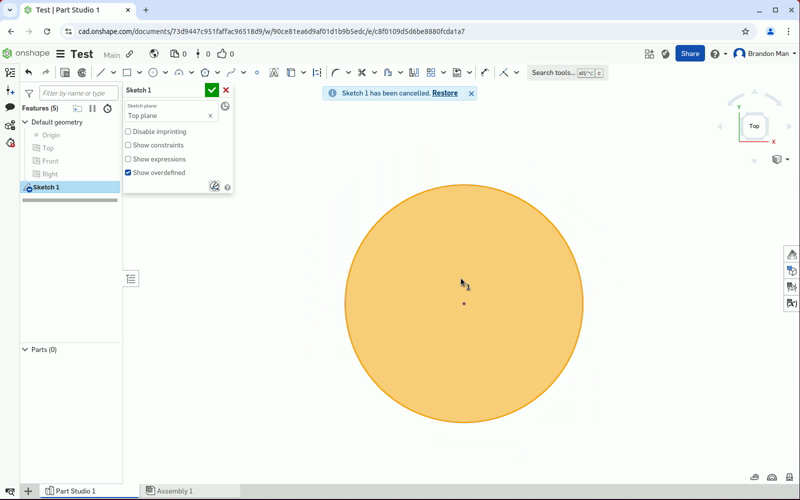
scroll(-6)
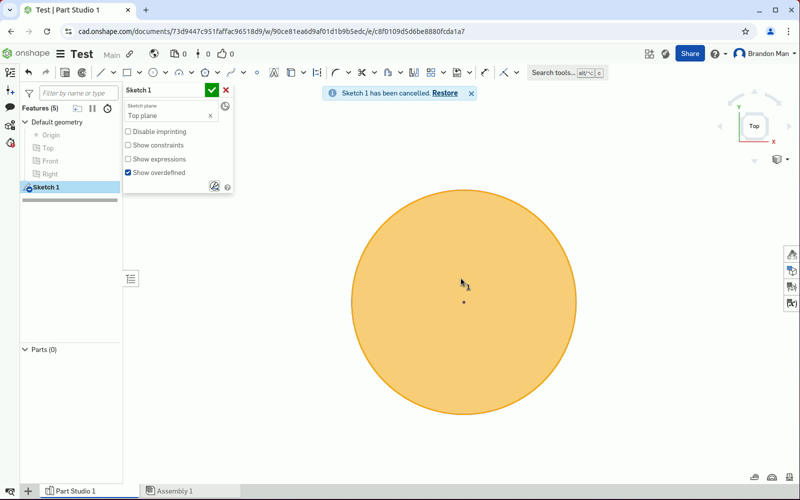
scroll(-6)
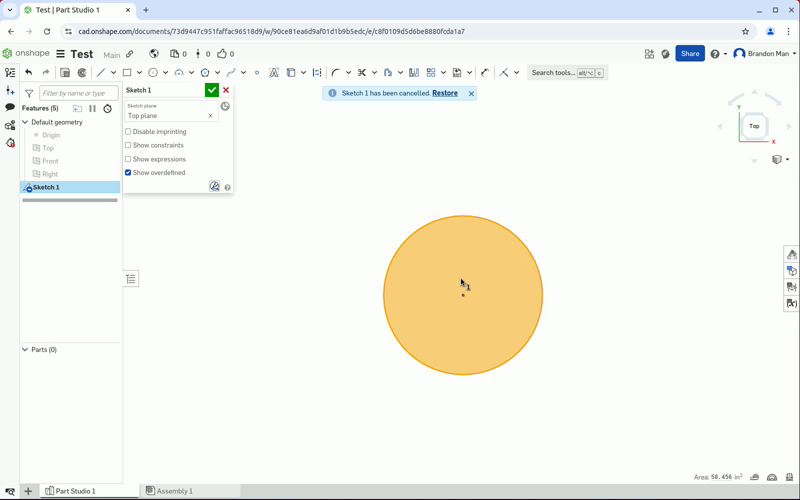
scroll(-6)
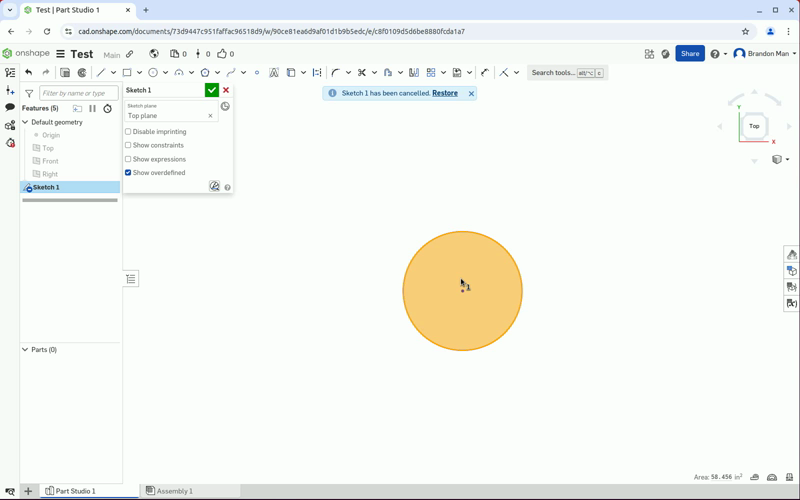
scroll(-6)
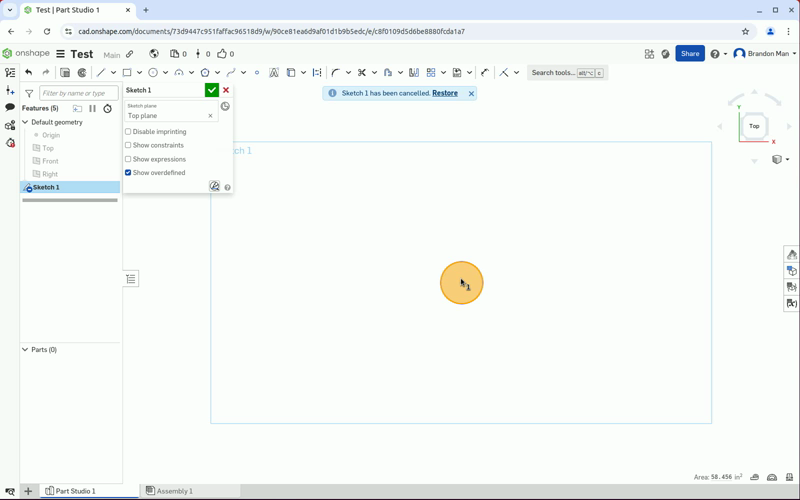
mouse_move(73, 352)
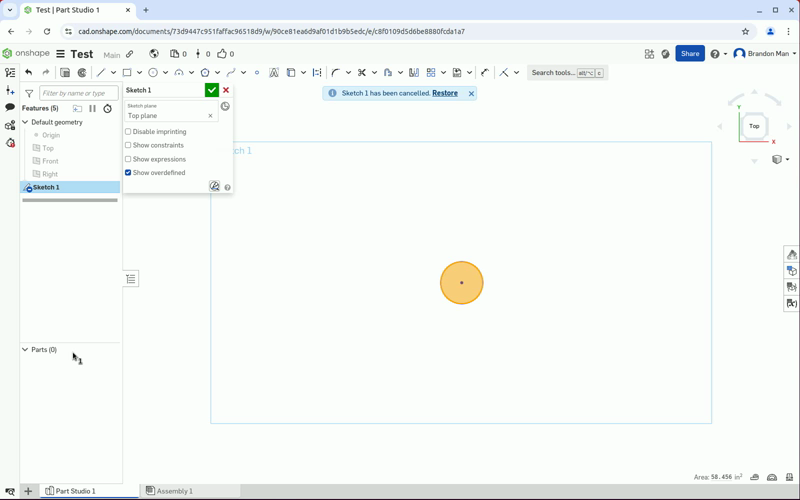
key(shift+y)
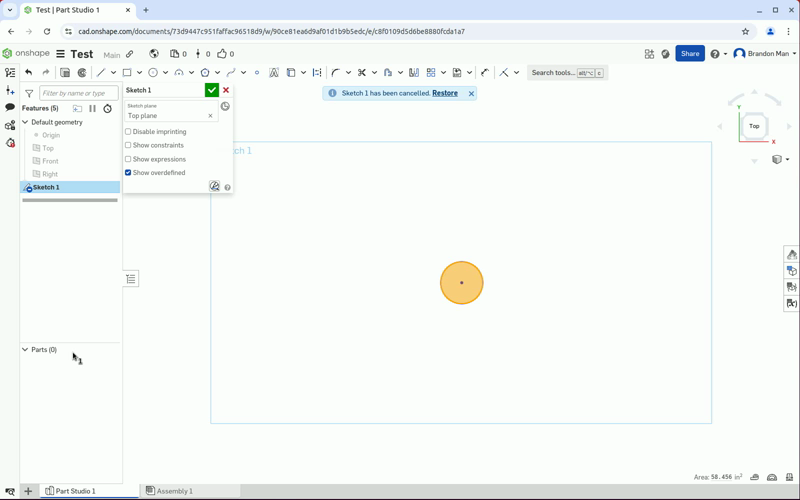
key(shift+e)
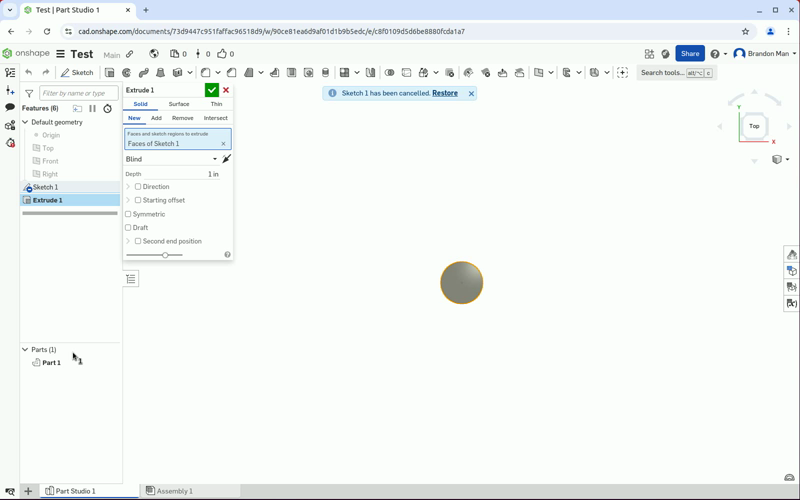
mouse_move(143, 106)
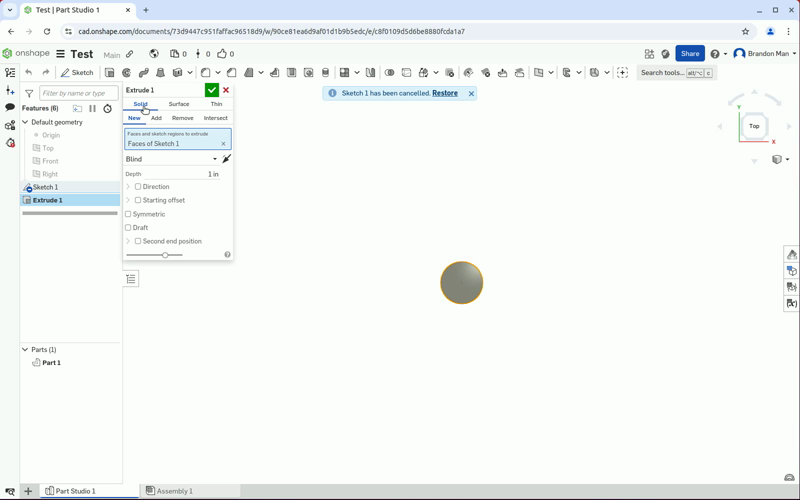
click(143, 106)
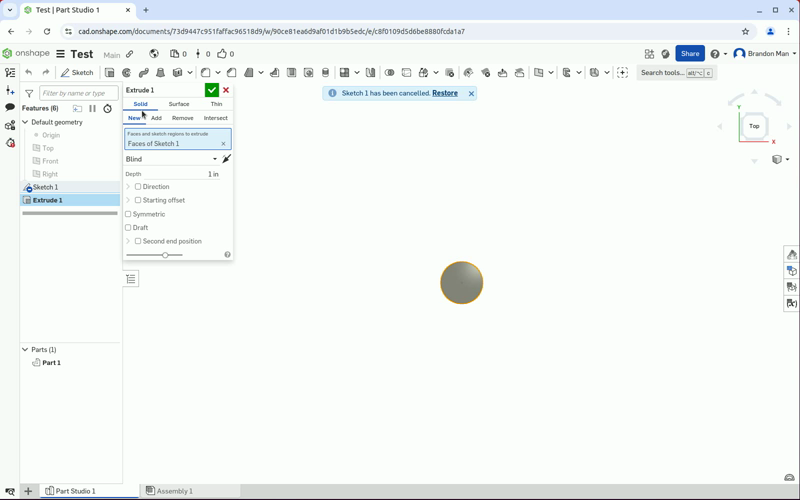
mouse_move(137, 120)
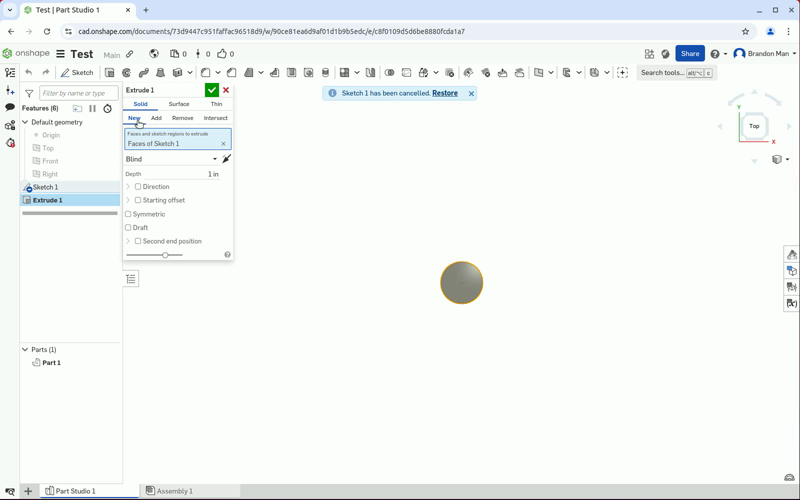
click(137, 120)
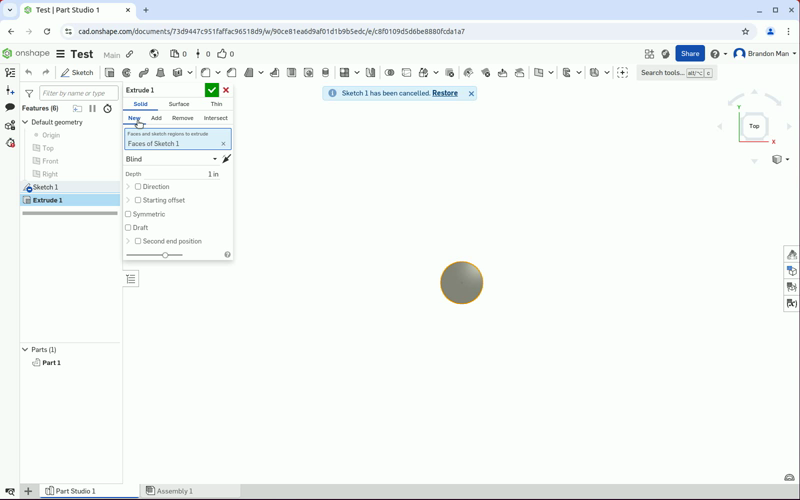
key(tab, 4)
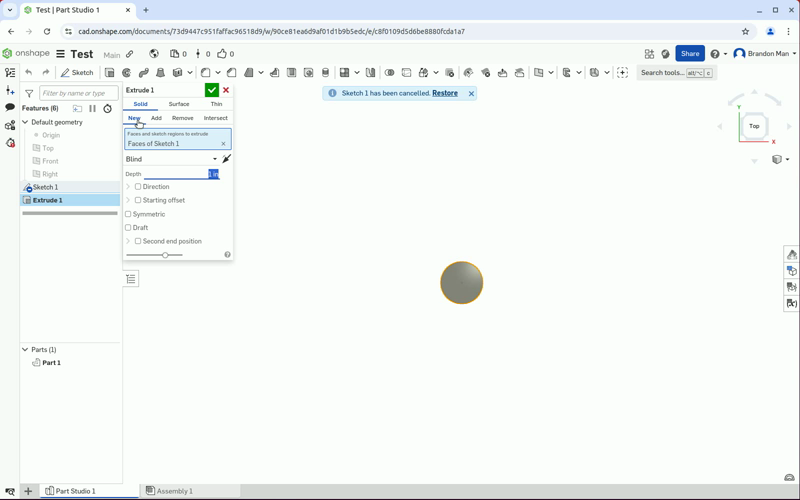
text(23.108)
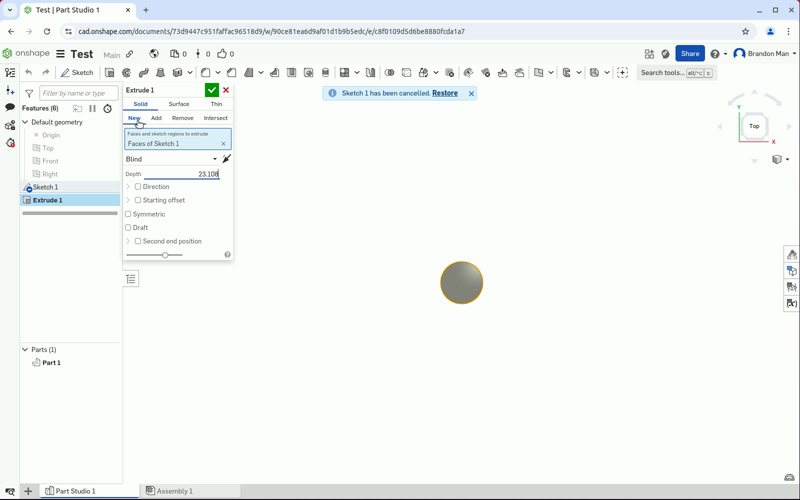
key(enter)
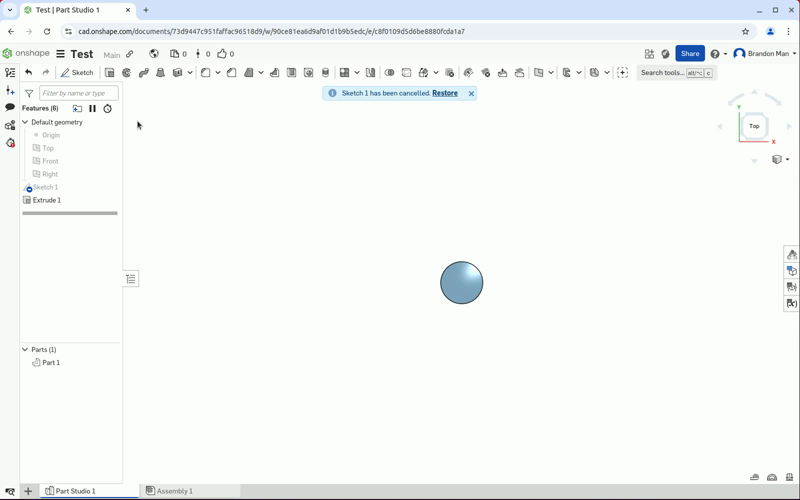
key(shift+h)
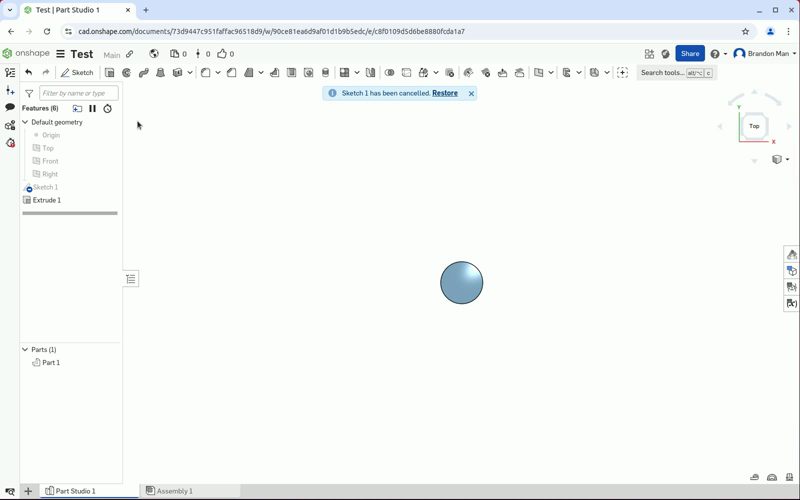
key(shift+h)
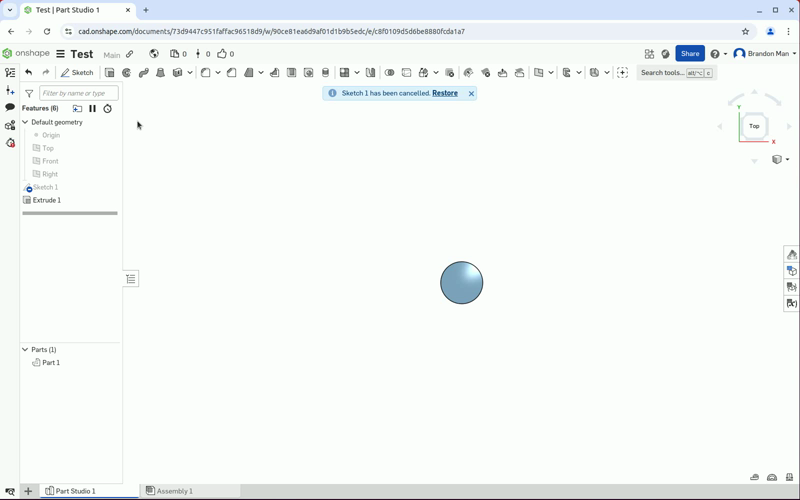
mouse_move(73, 189)
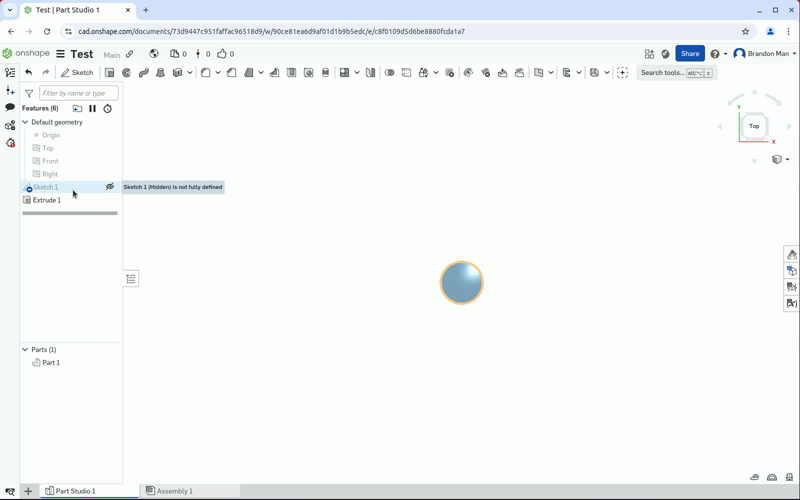
click(73, 189)
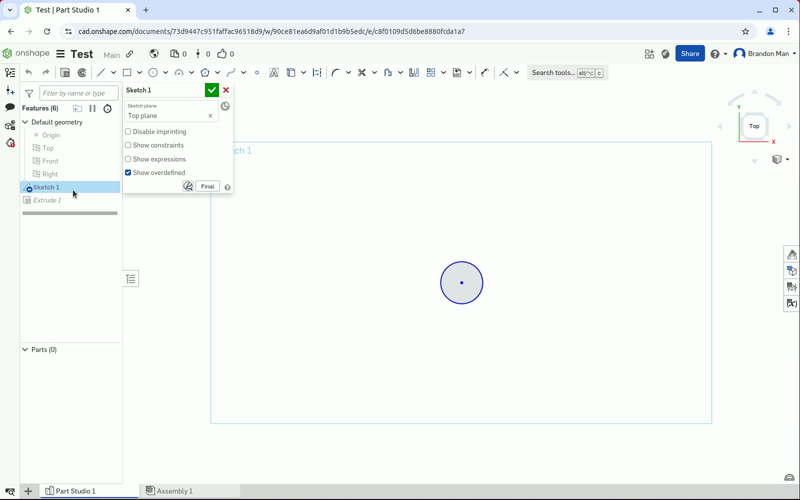
mouse_move(229, 92)
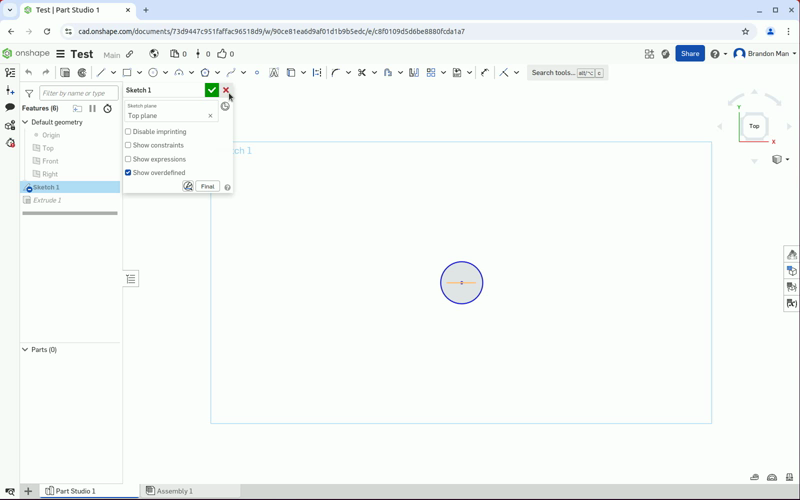
click(229, 92)
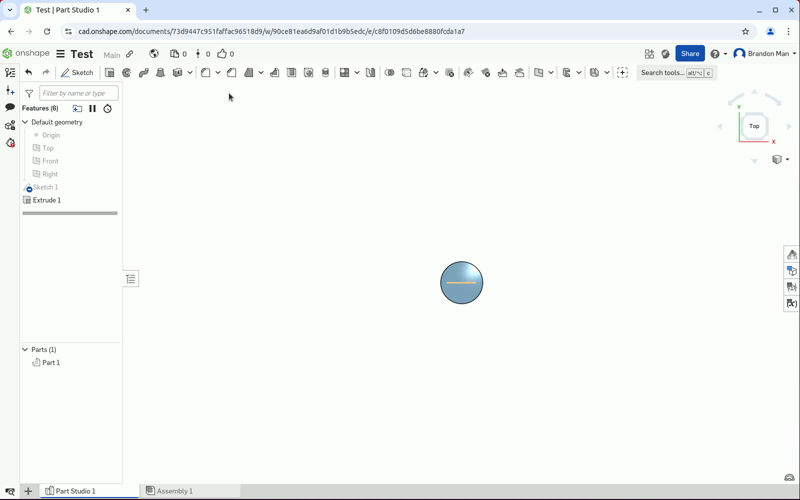
mouse_move(541, 75)
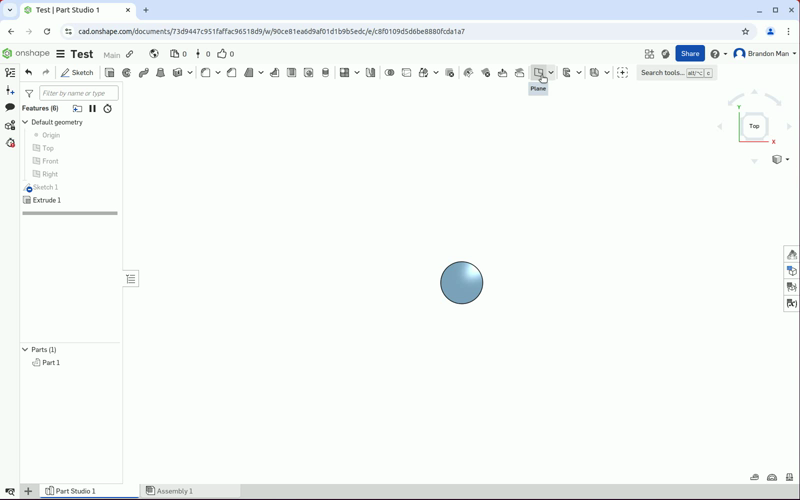
click(541, 75)
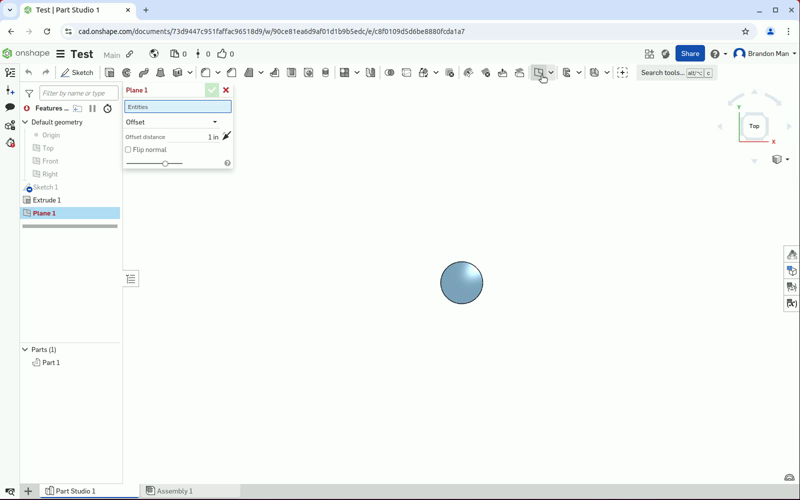
mouse_move(73, 150)
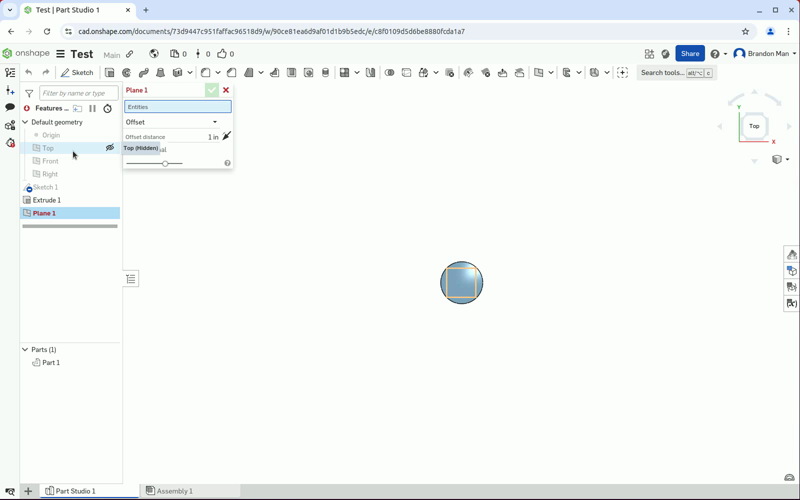
click(73, 150)
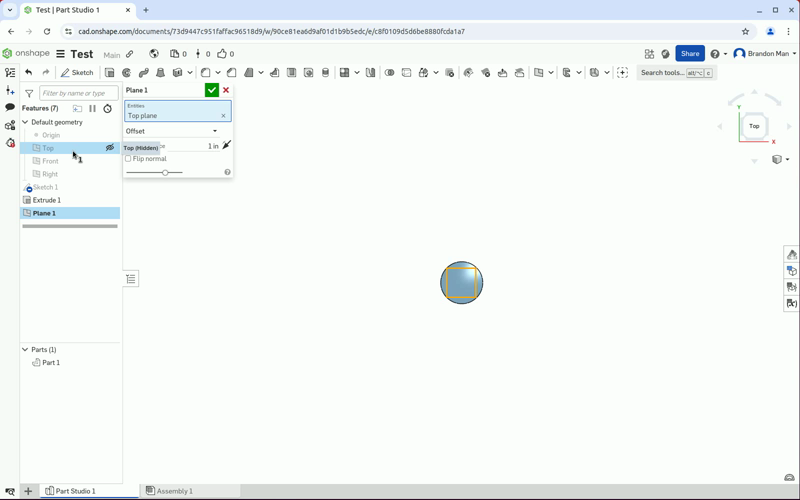
key(tab, 2)
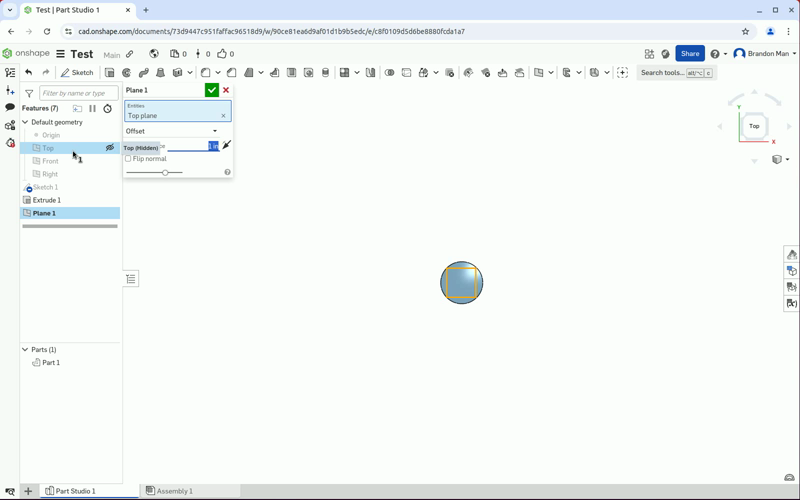
text(23.108)
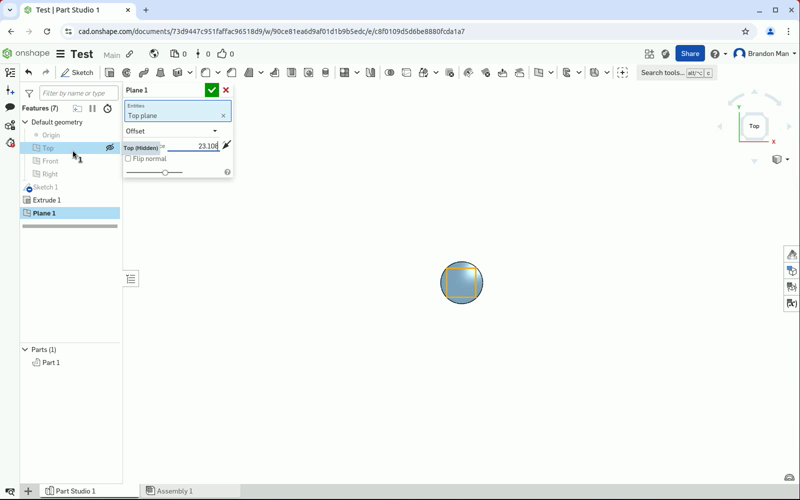
key(enter, 2)
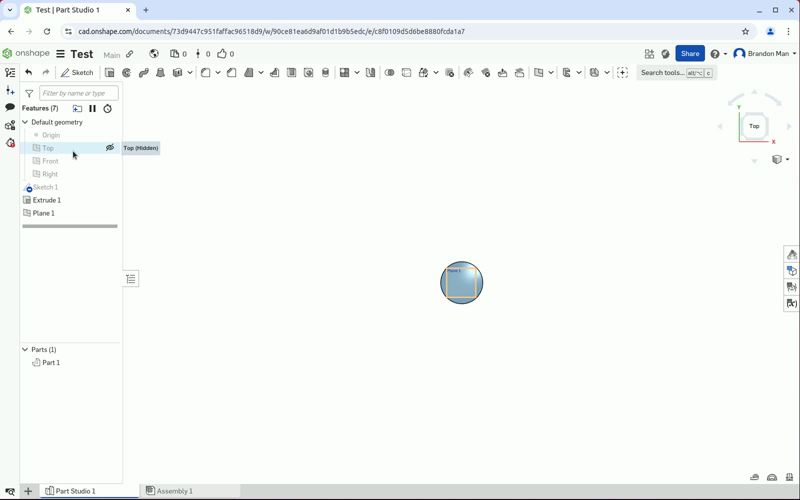
key(shift+s)
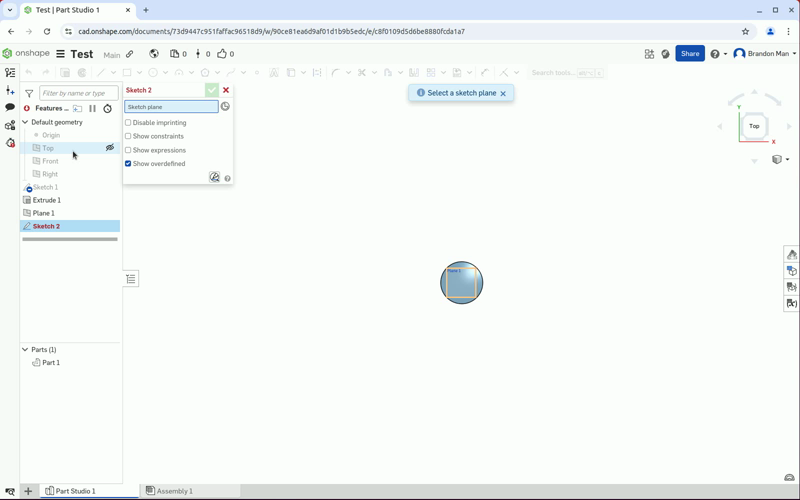
mouse_move(73, 215)
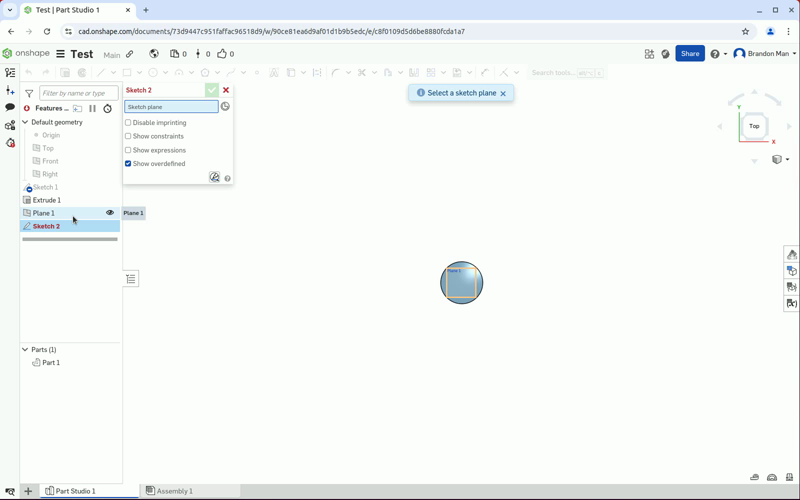
click(73, 215)
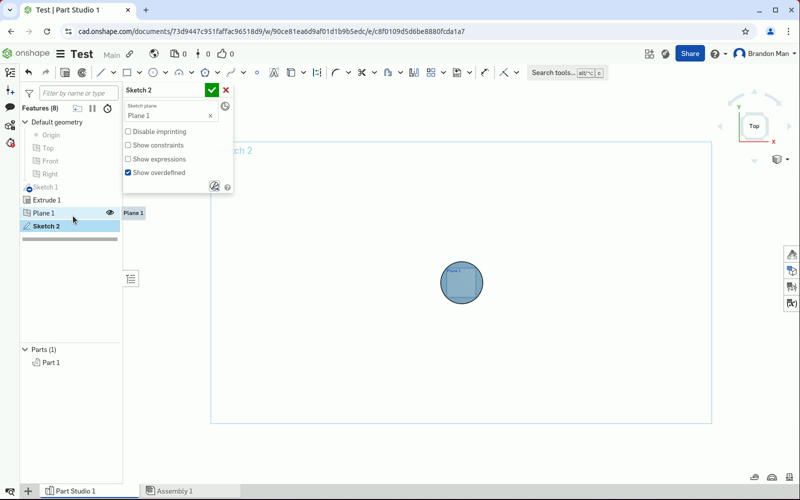
mouse_move(73, 352)
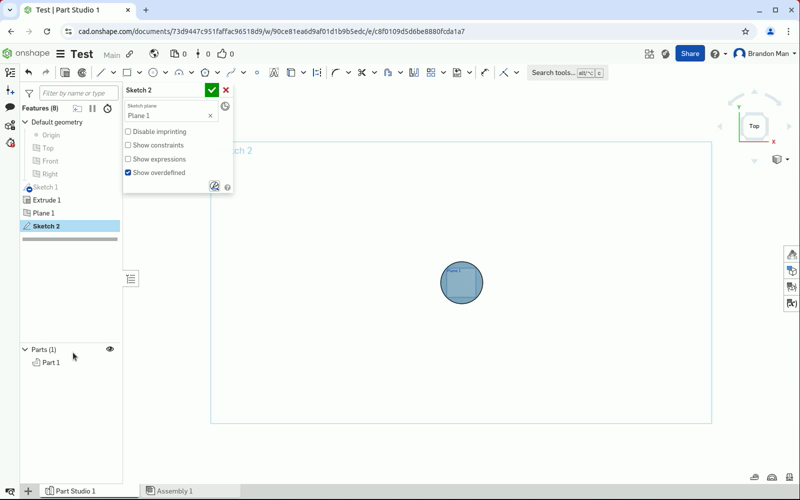
key(y)
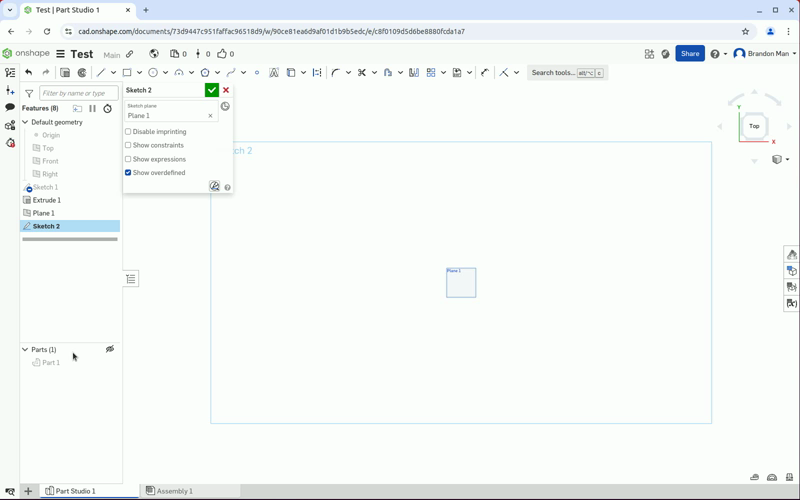
key(c)
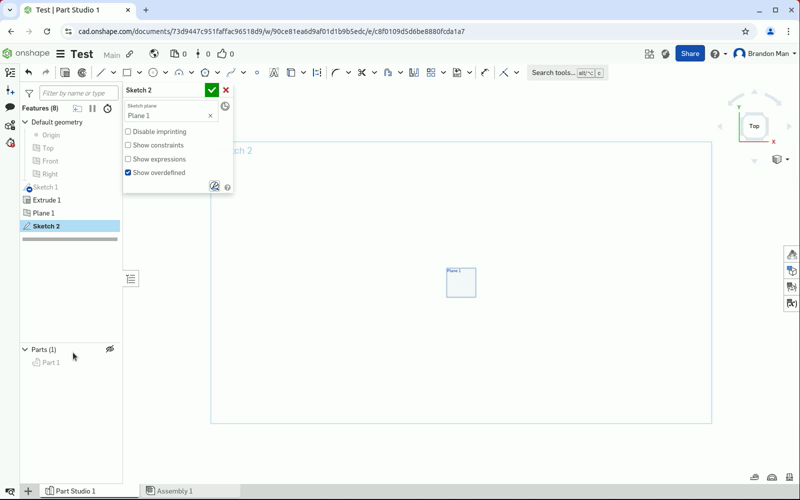
key_down(shift)
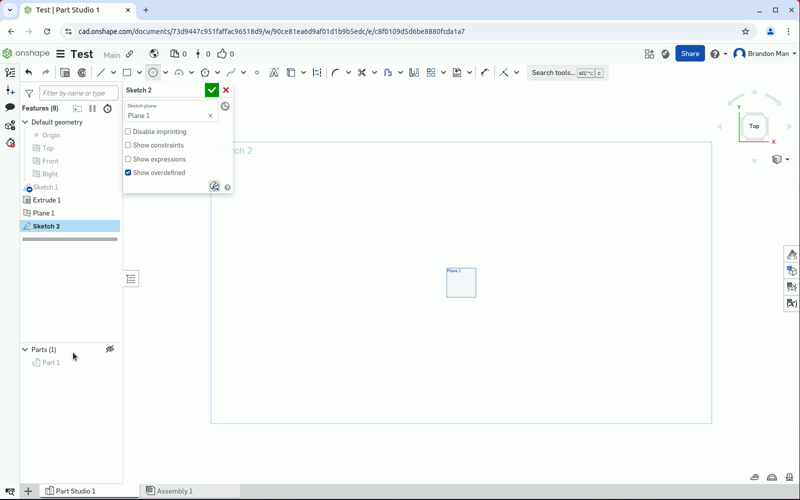
mouse_move(461, 282)
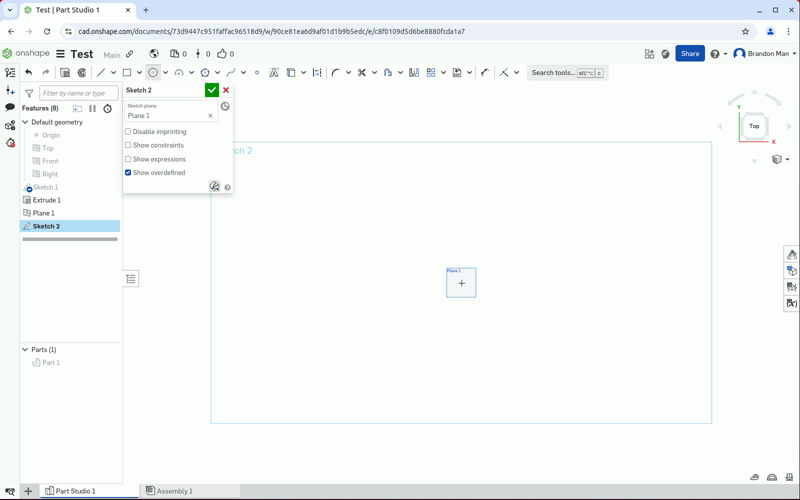
click(461, 282)
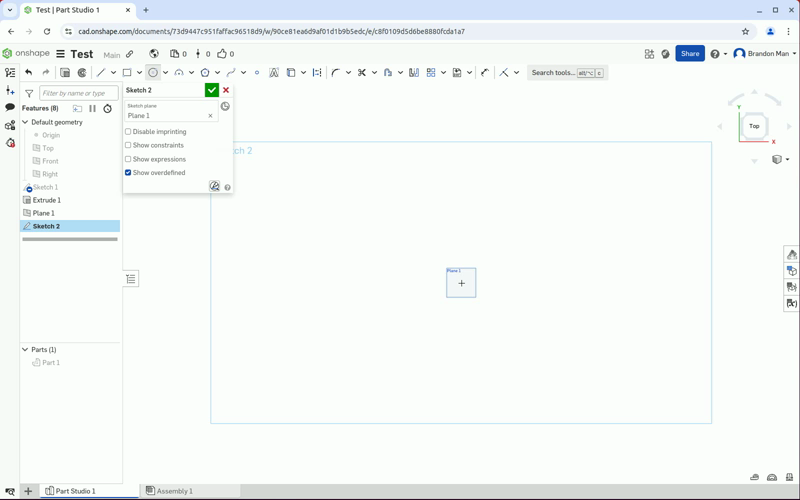
key_up(shift)
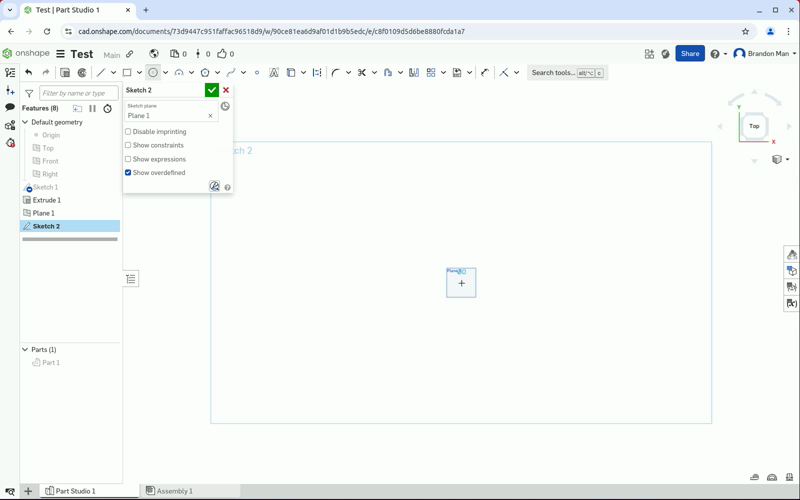
mouse_move(478, 282)
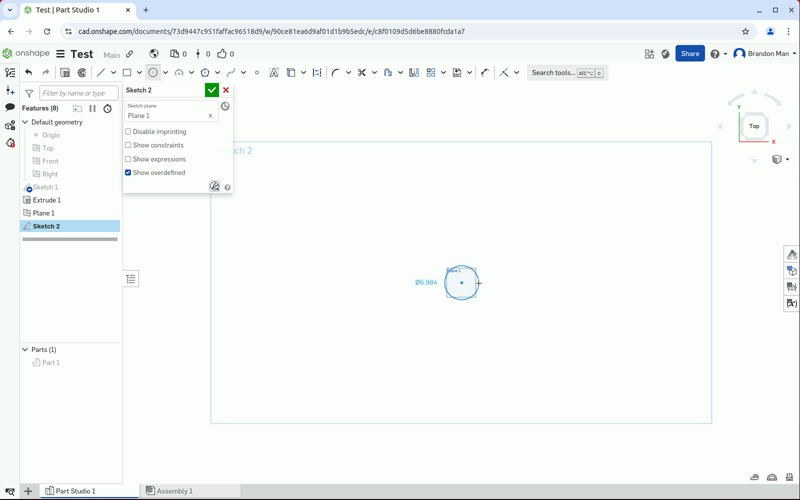
click(478, 282)
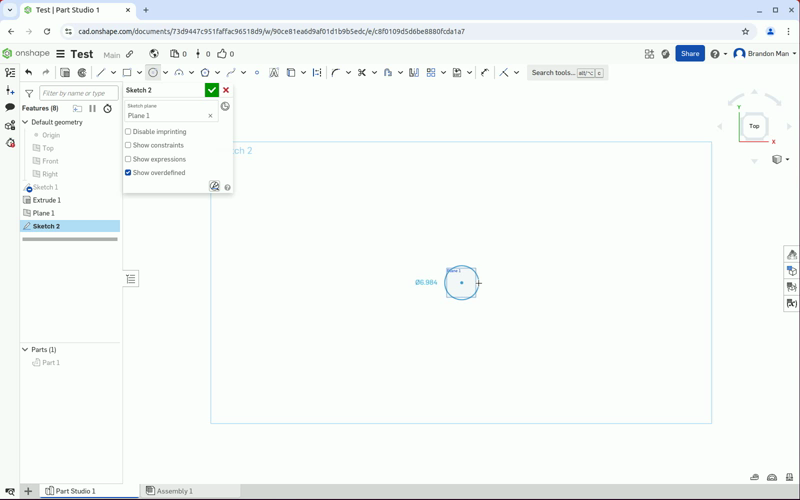
key(esc)
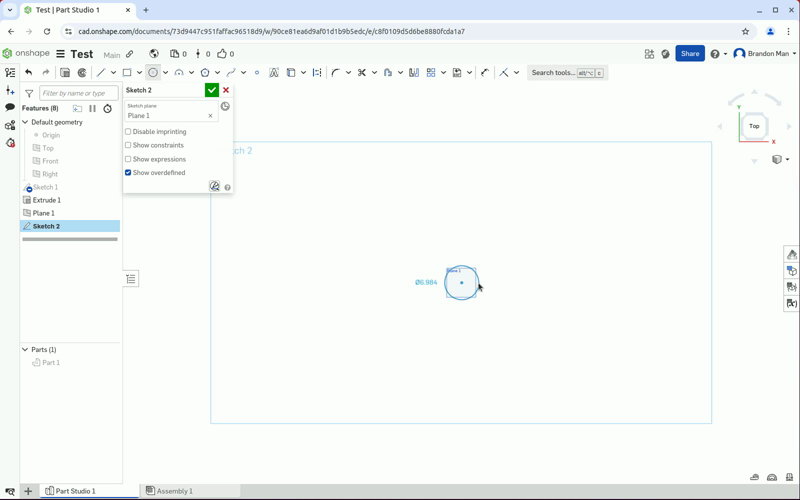
mouse_move(471, 279)
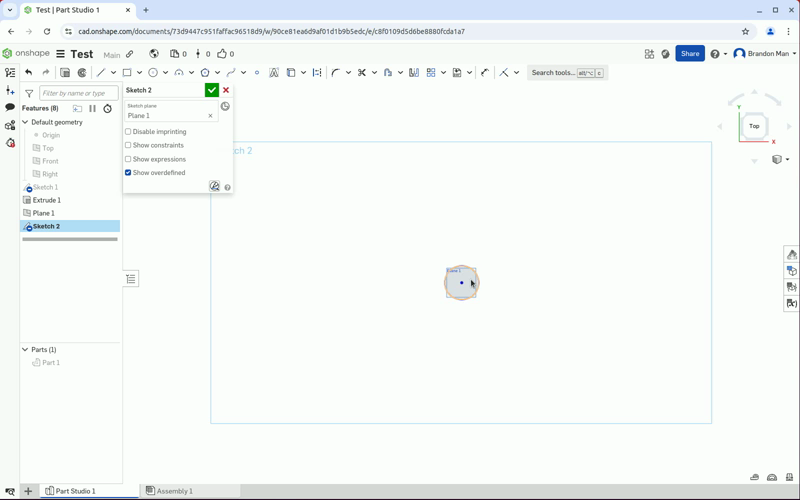
scroll(6)
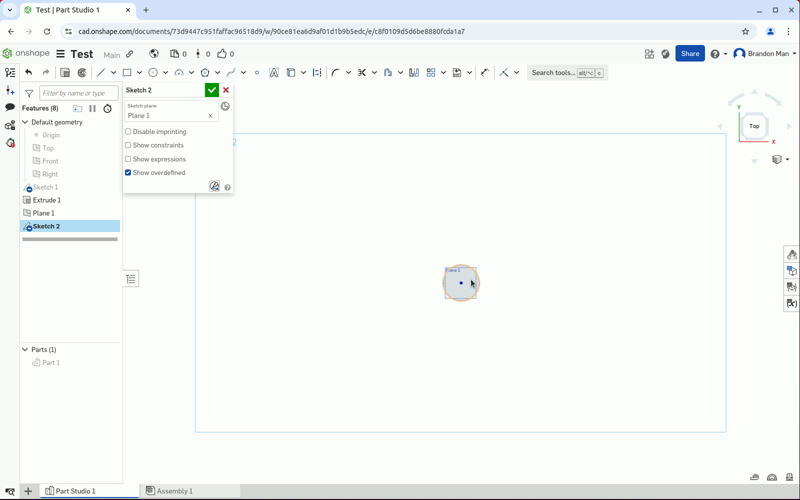
scroll(6)
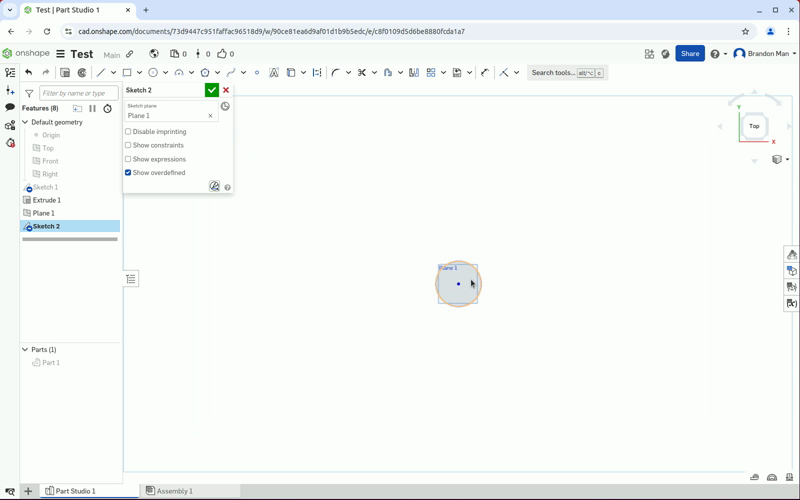
scroll(6)
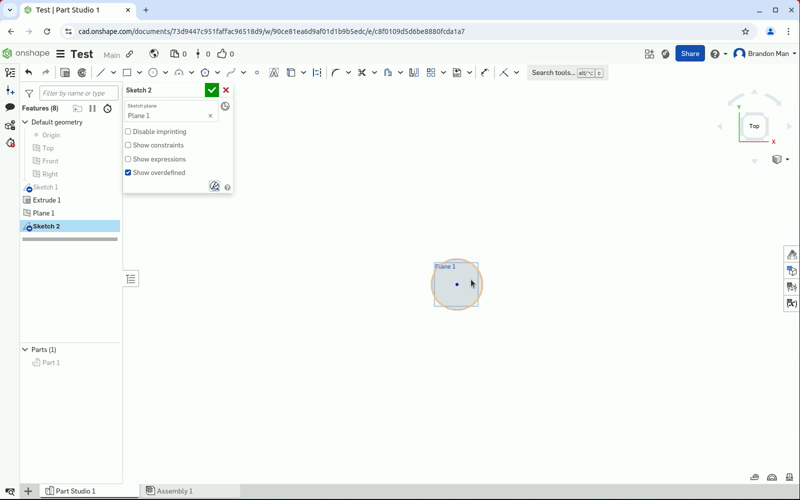
scroll(6)
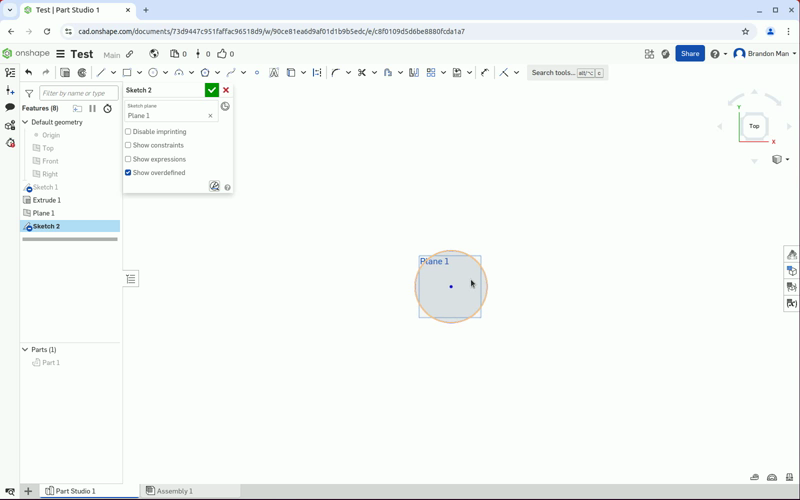
scroll(6)
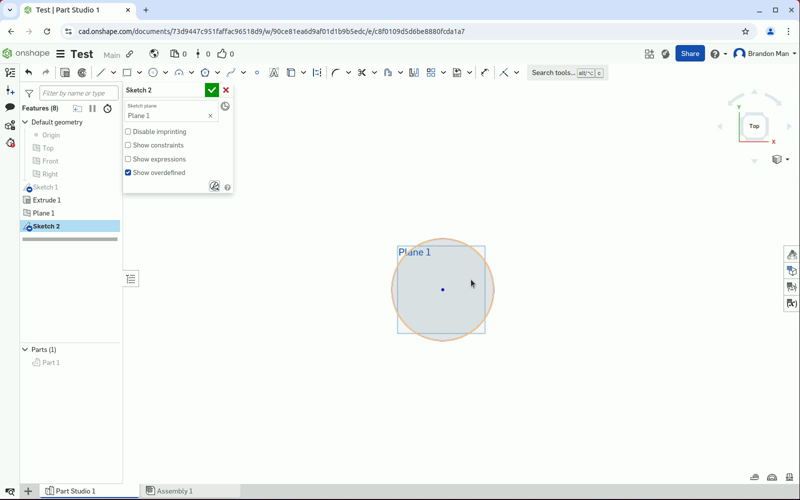
scroll(6)
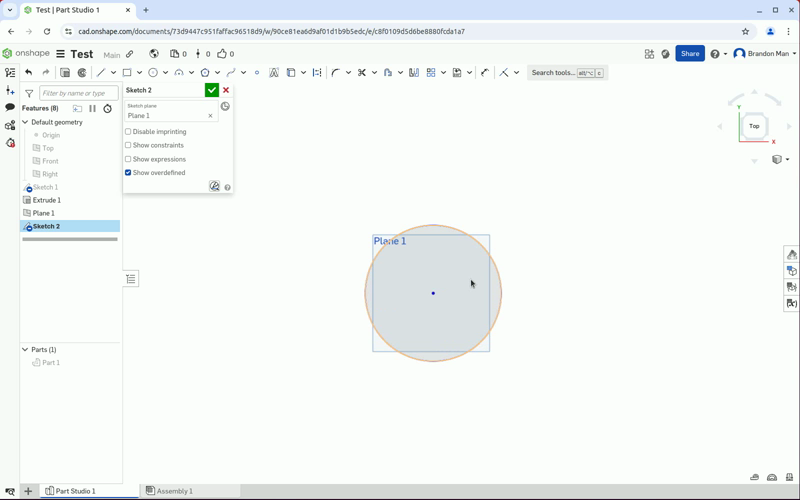
scroll(6)
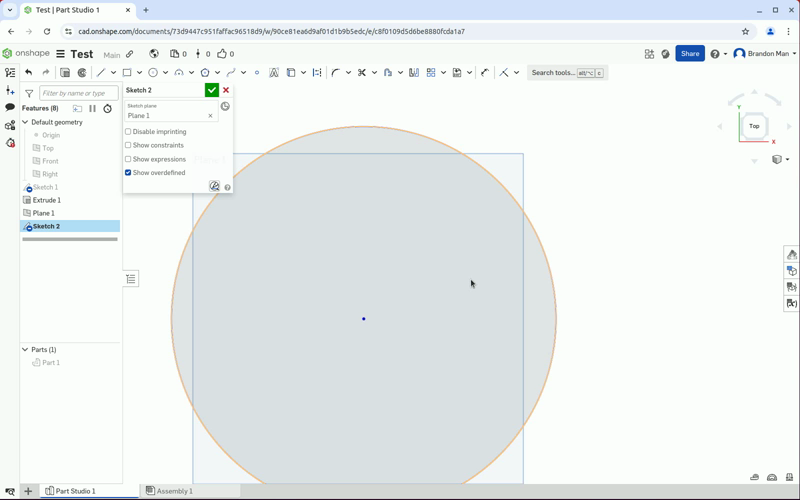
click(471, 279)
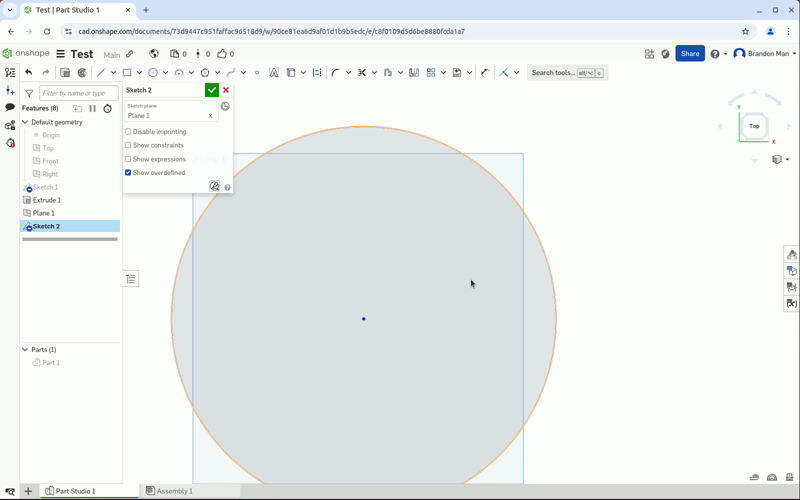
scroll(-6)
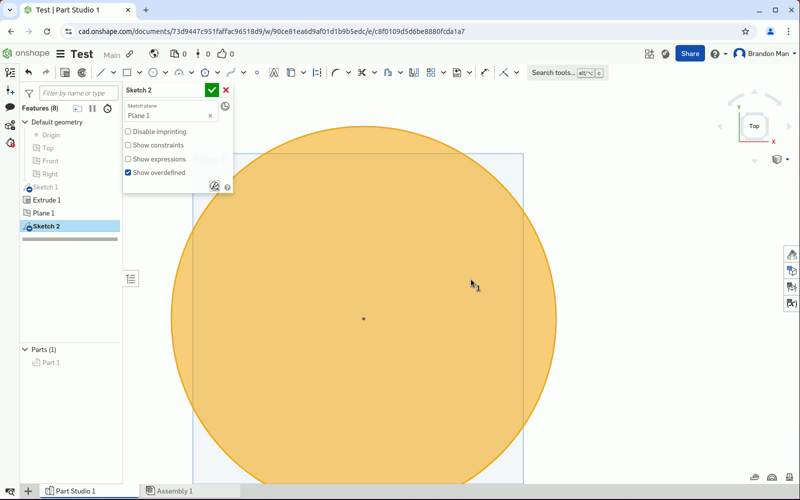
scroll(-6)
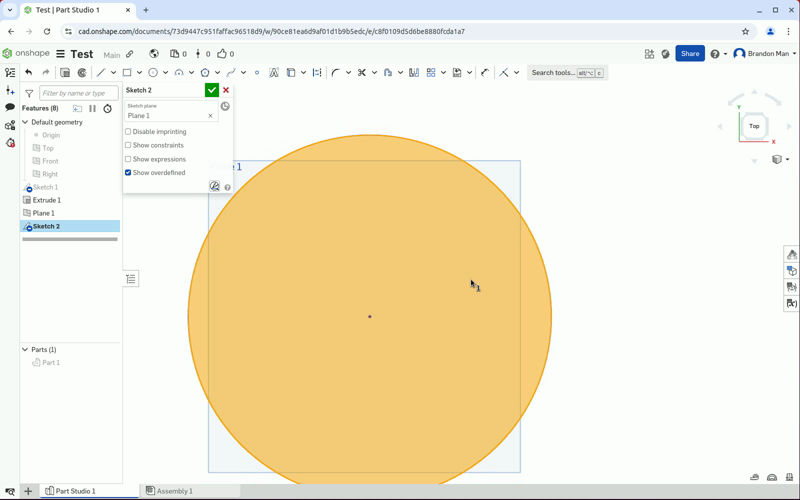
scroll(-6)
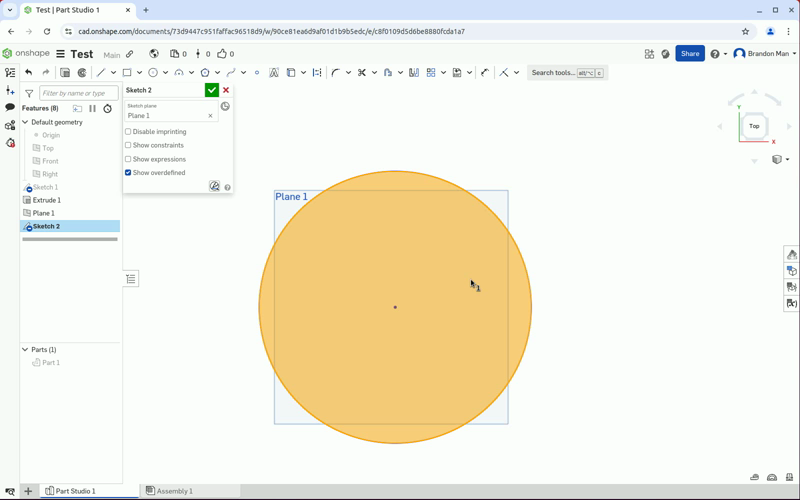
scroll(-6)
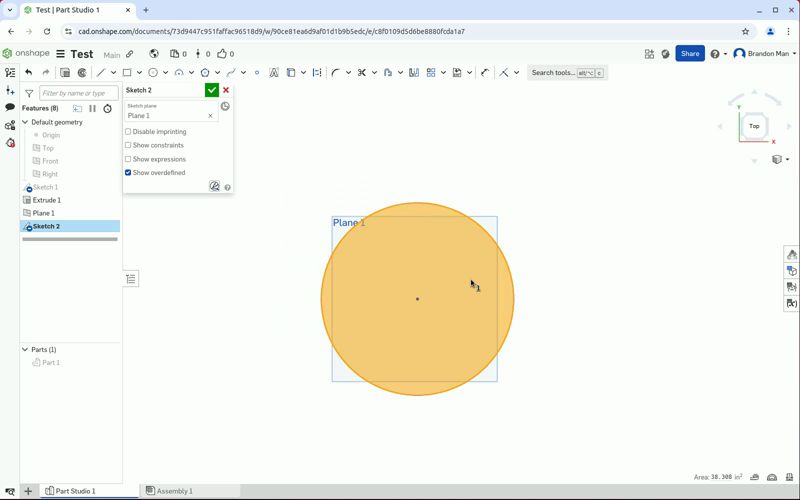
scroll(-6)
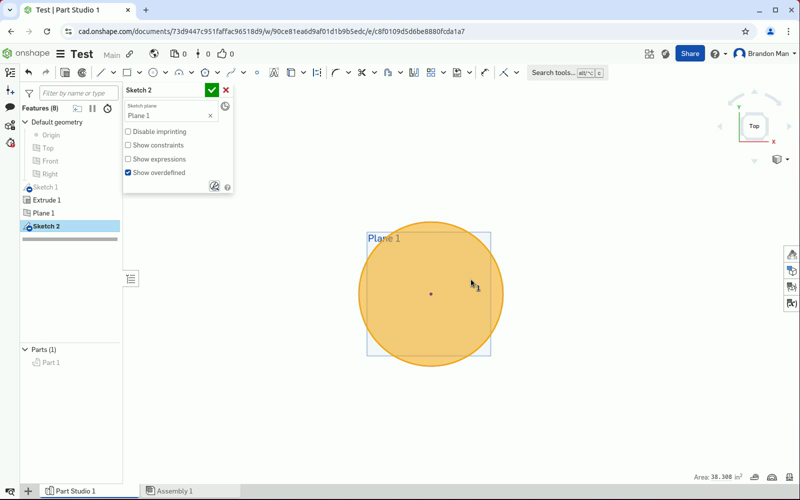
scroll(-6)
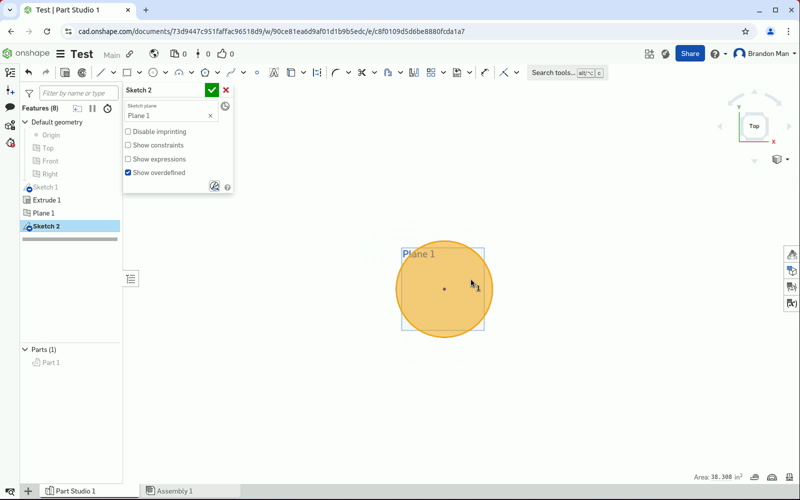
scroll(-6)
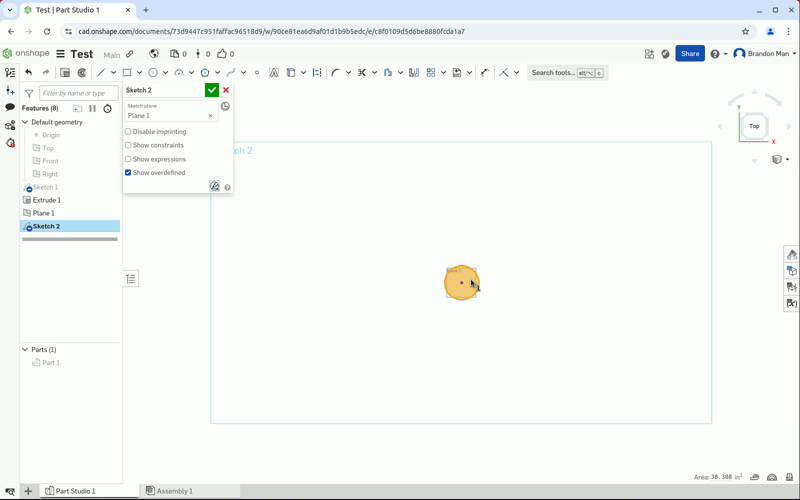
mouse_move(73, 352)
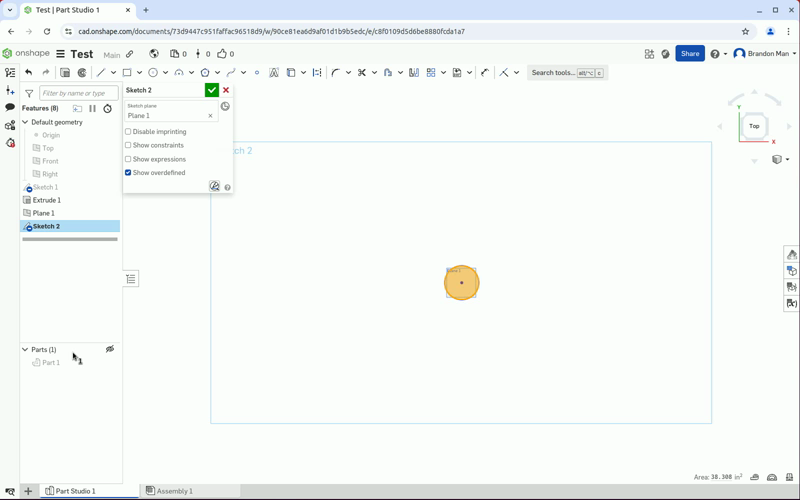
key(shift+y)
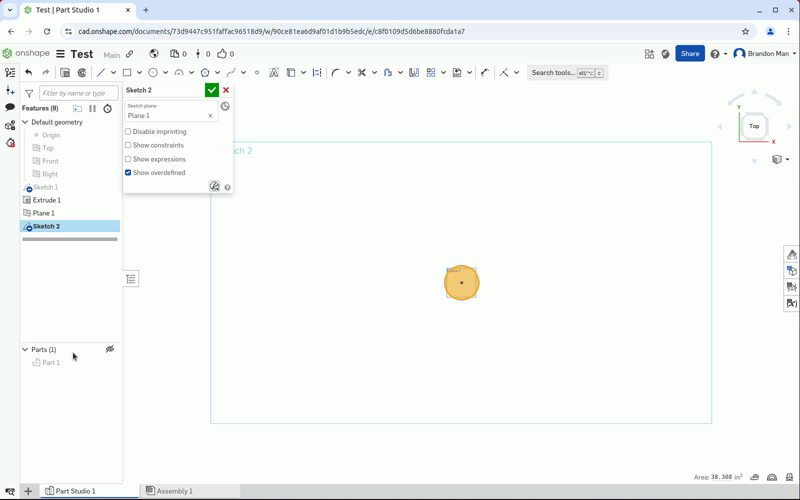
key(shift+e)
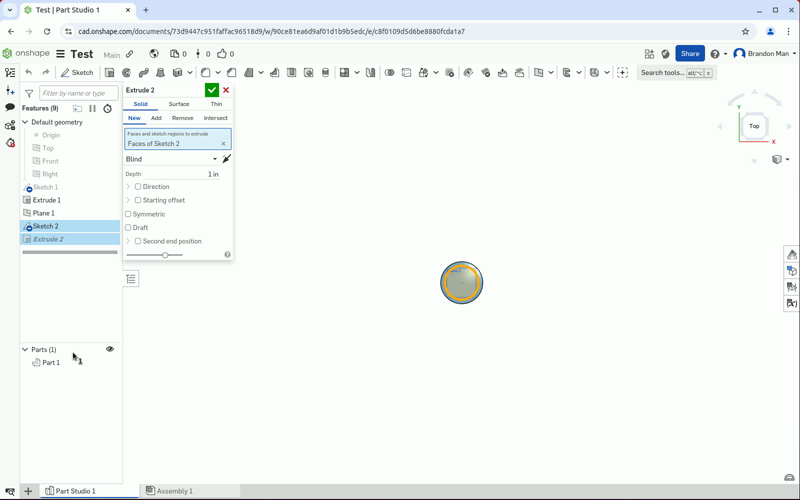
mouse_move(143, 106)
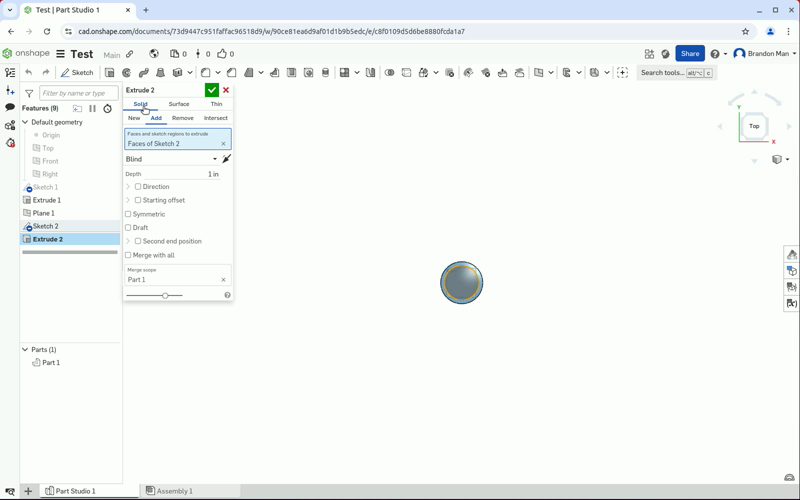
click(143, 106)
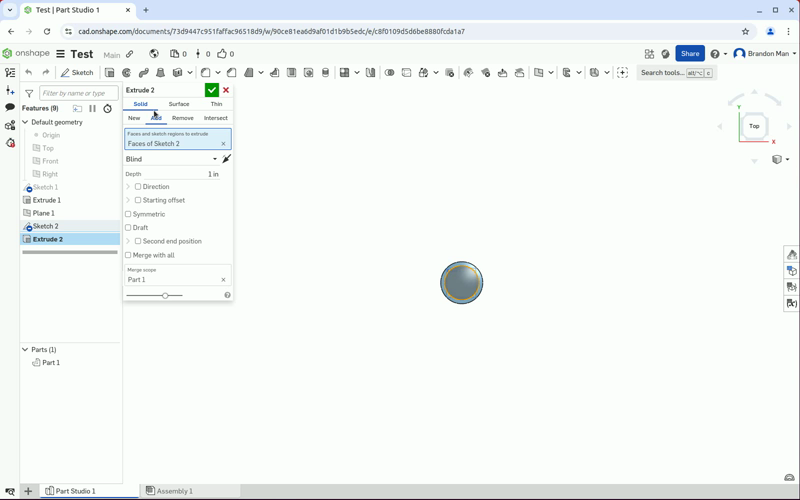
mouse_move(186, 120)
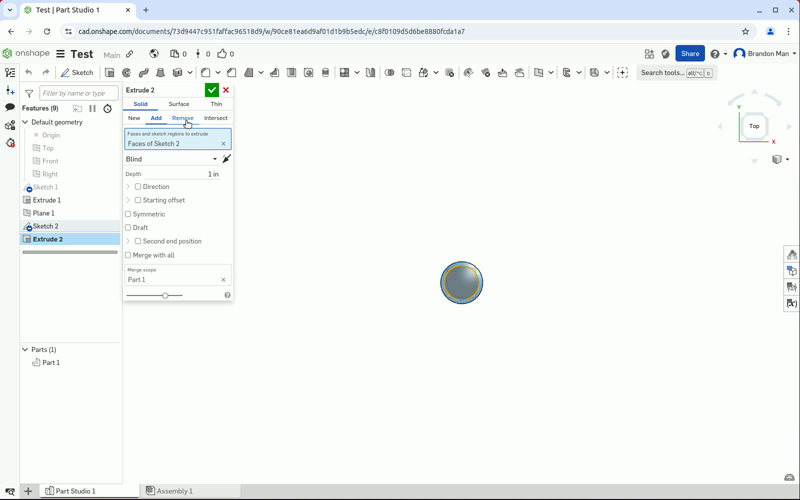
click(186, 120)
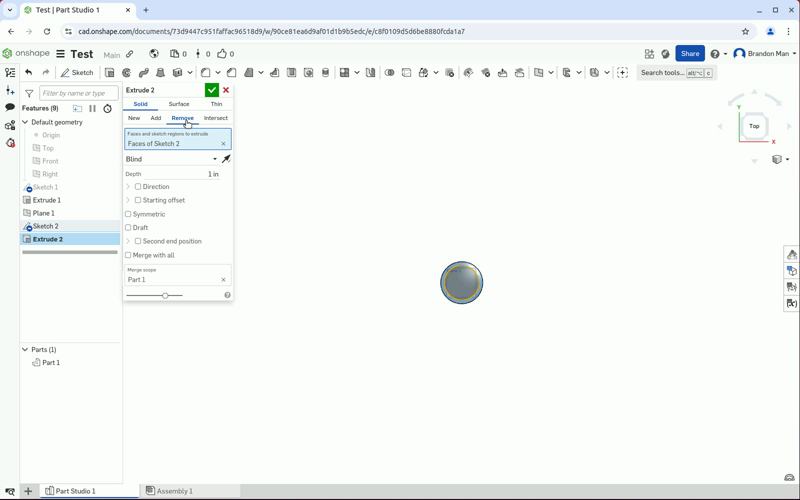
key(tab, 4)
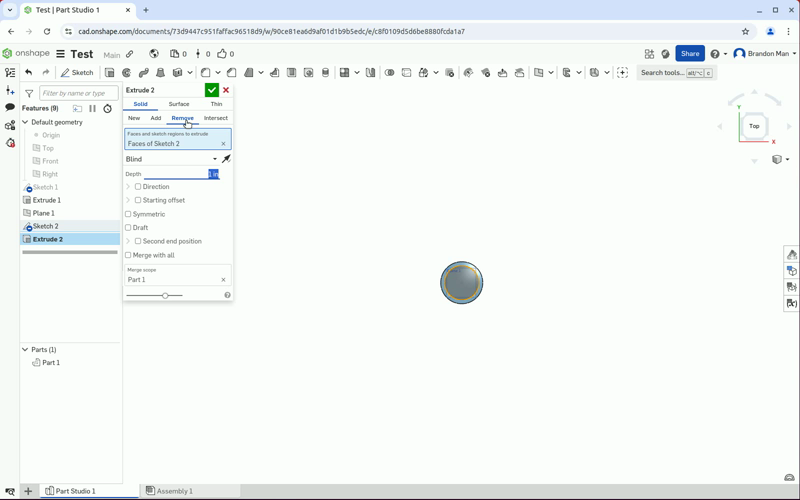
text(27.682)
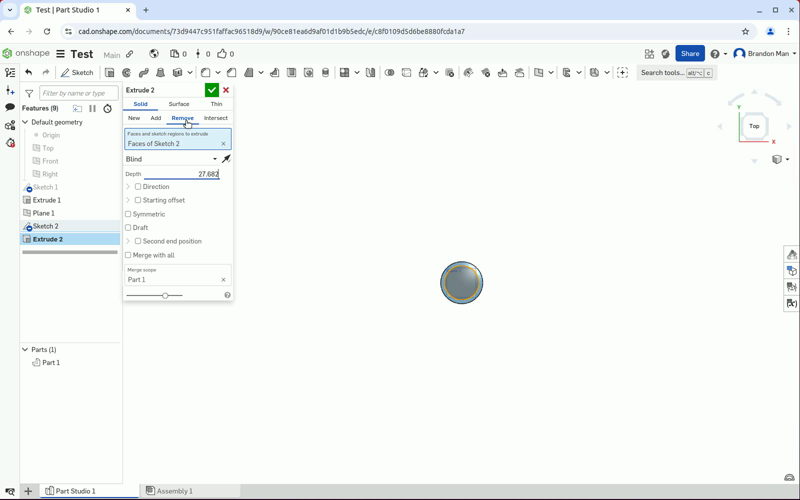
key(tab, 6)
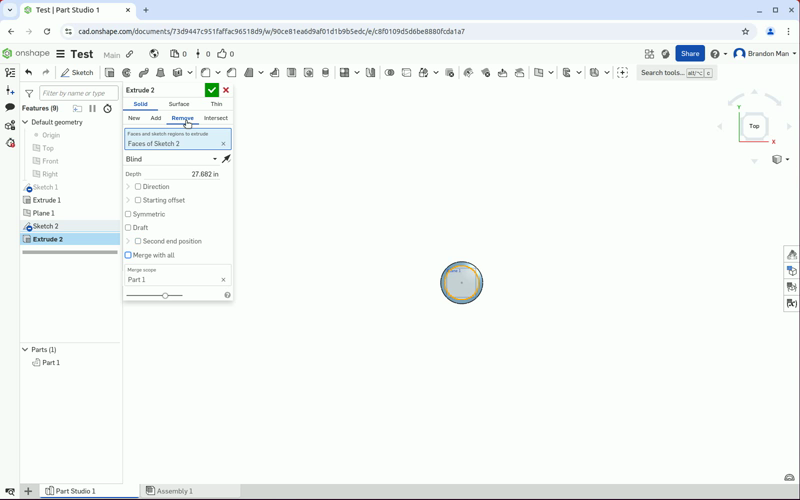
key(space)
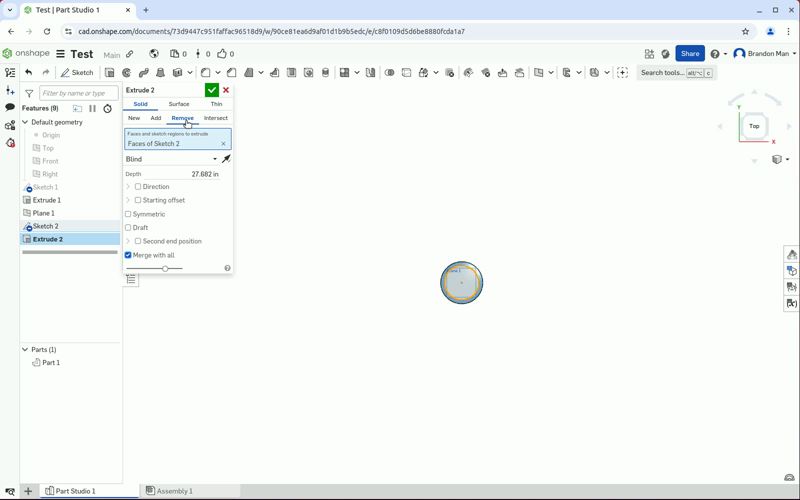
key(enter)
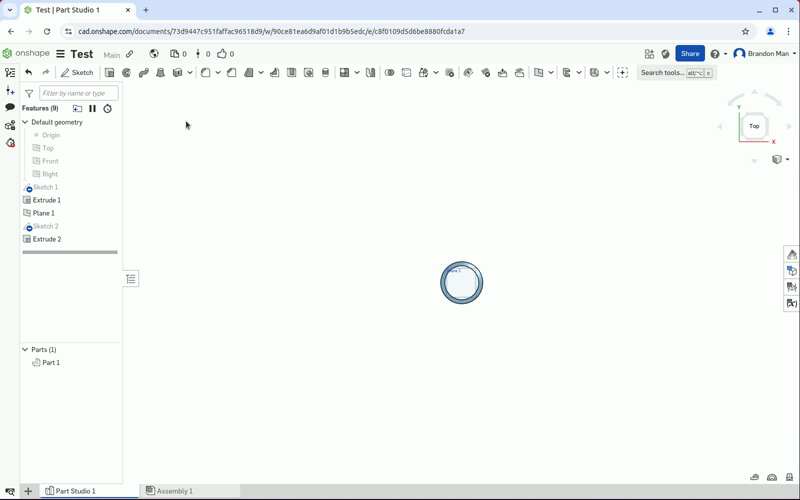
key(shift+h)
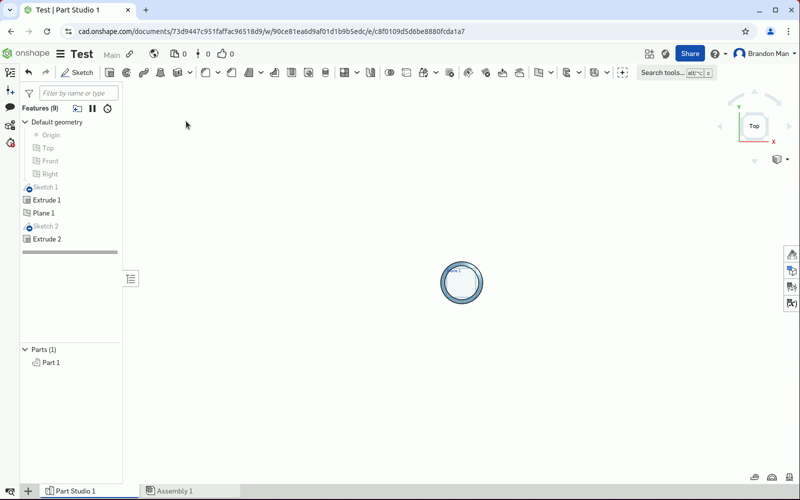
key(shift+h)
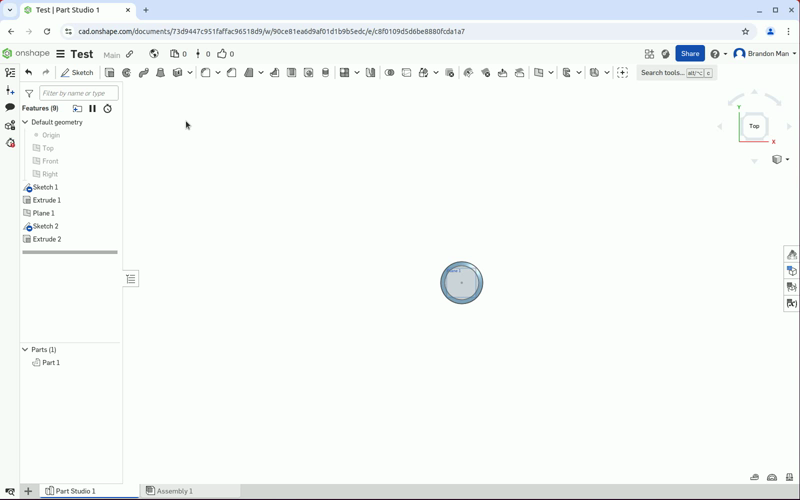
key(shift+7)
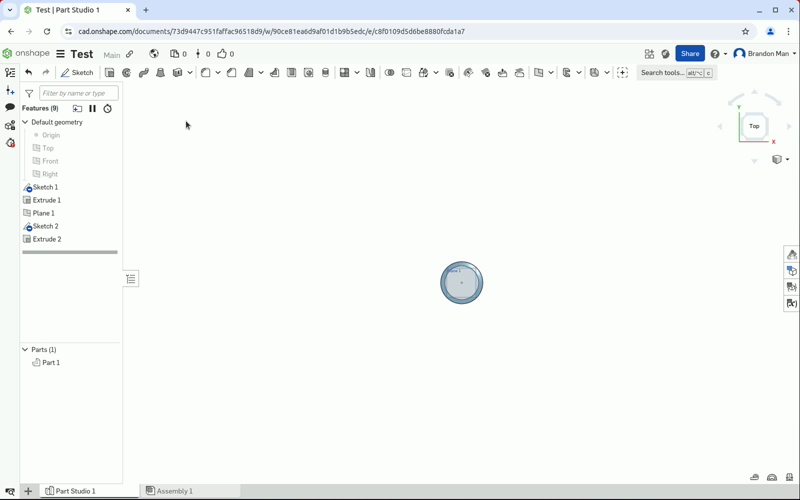
key(up, 3)
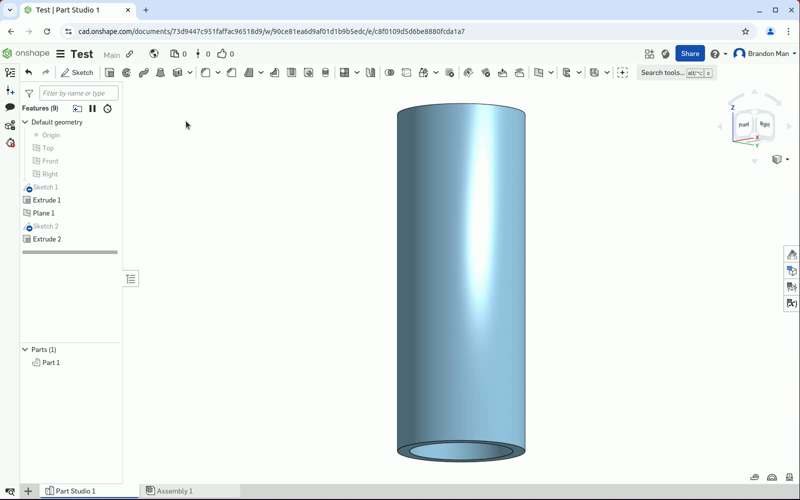
key(left, 3)
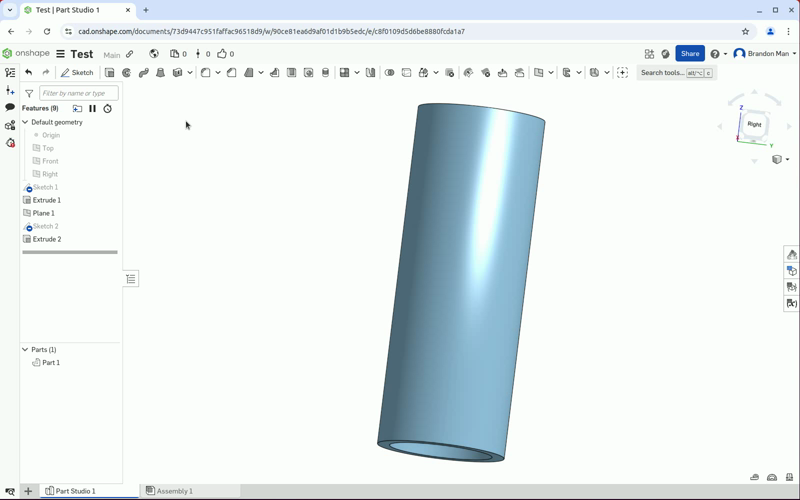
key(right, 3)
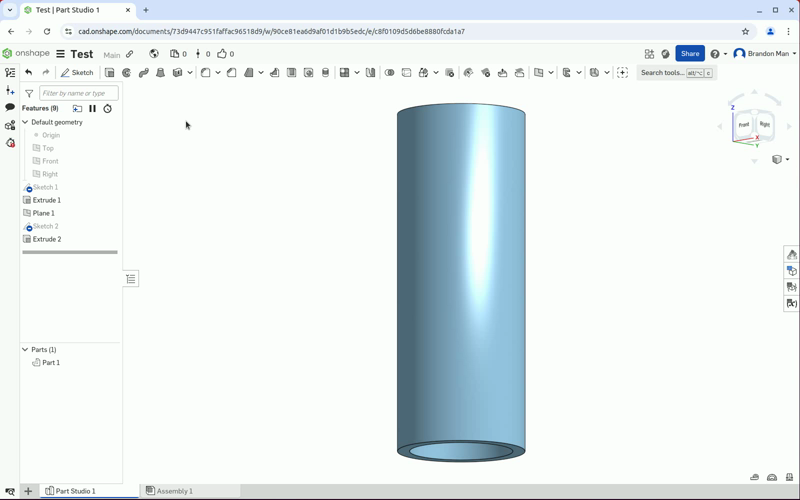
key(down, 3)
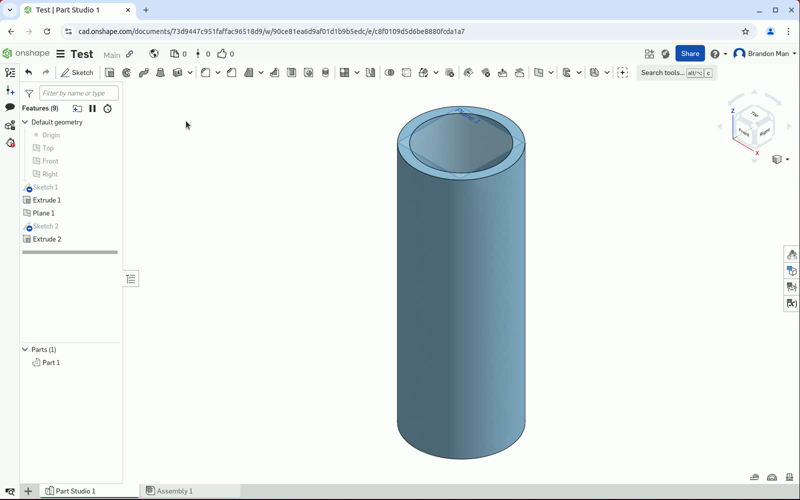
mouse_move(73, 189)
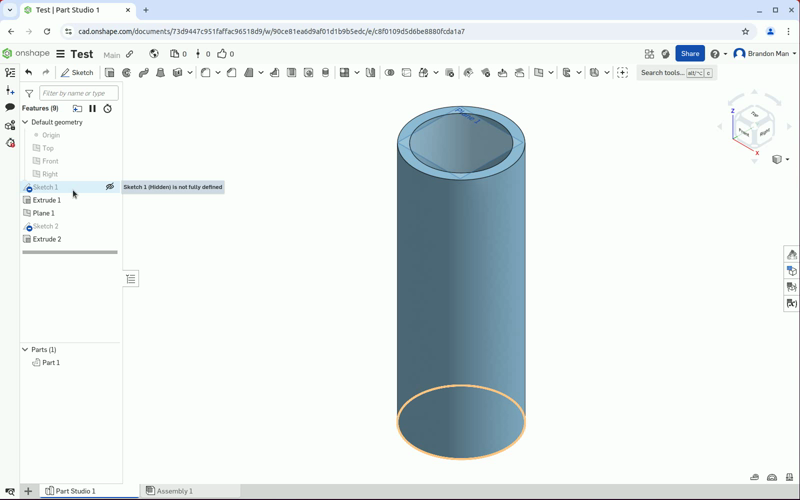
click(73, 189)